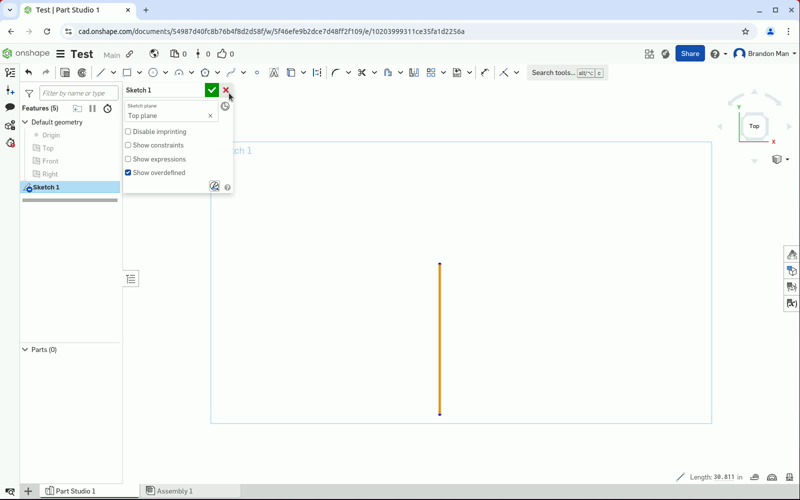
key(shift+h)
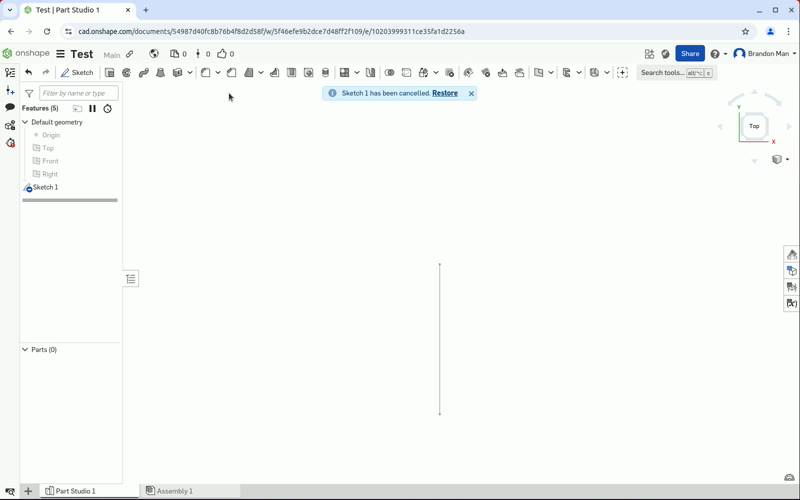
key(shift+s)
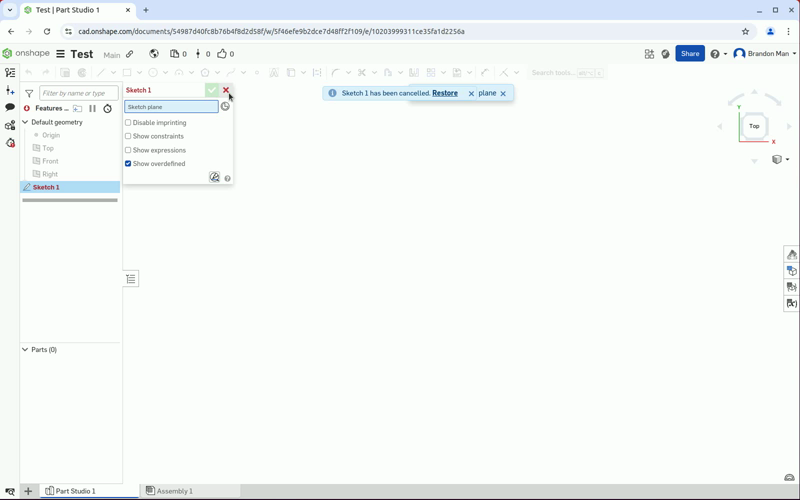
mouse_move(73, 150)
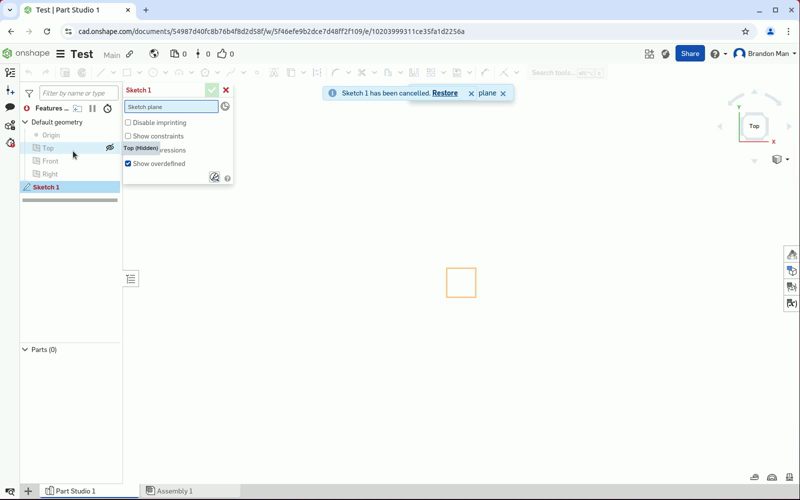
click(73, 150)
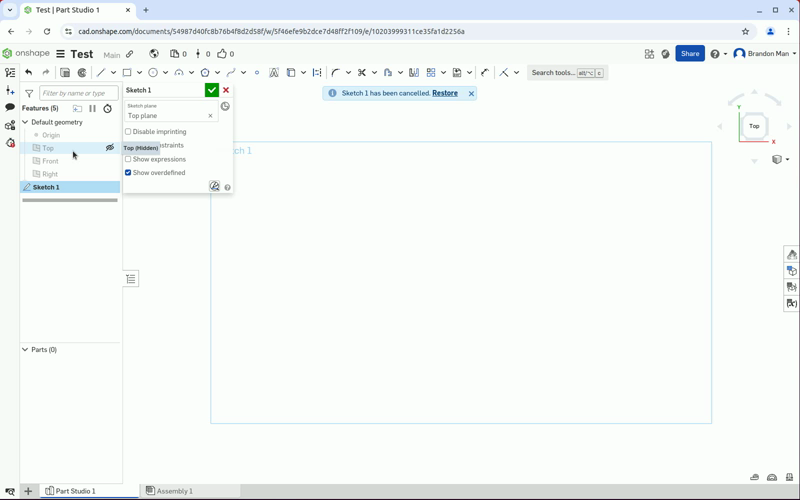
mouse_move(73, 352)
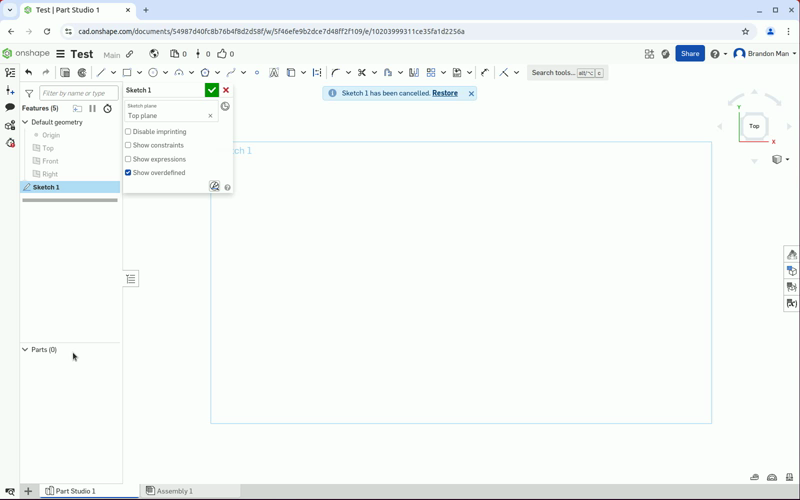
key(y)
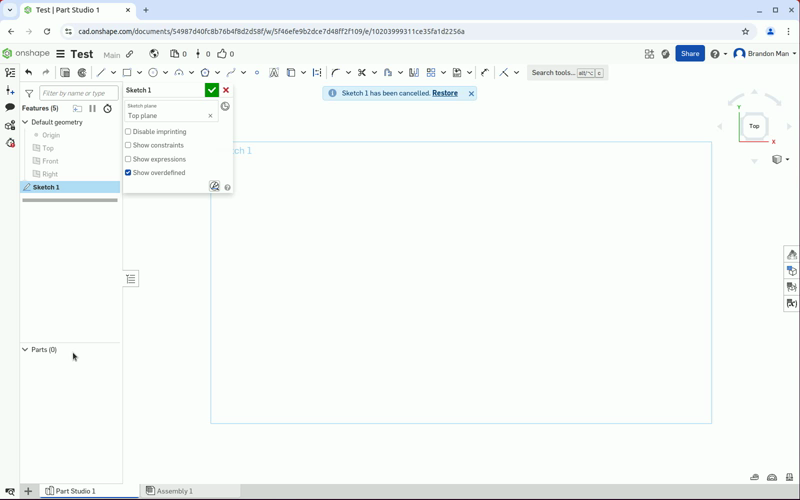
key(l)
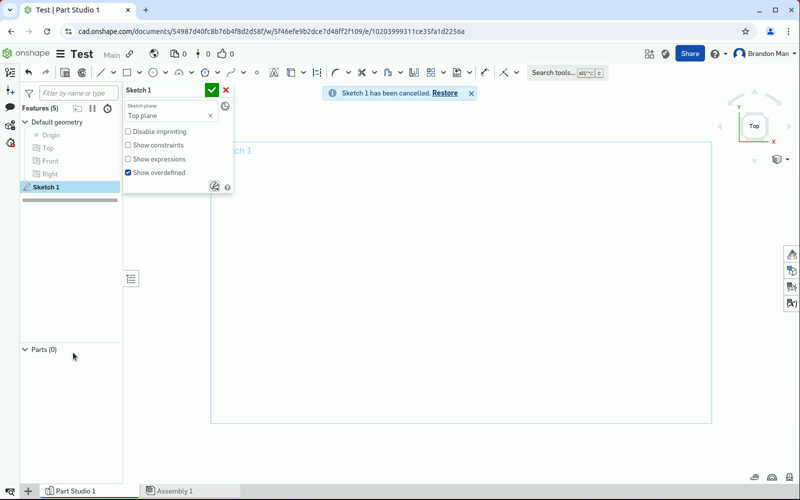
key_down(shift)
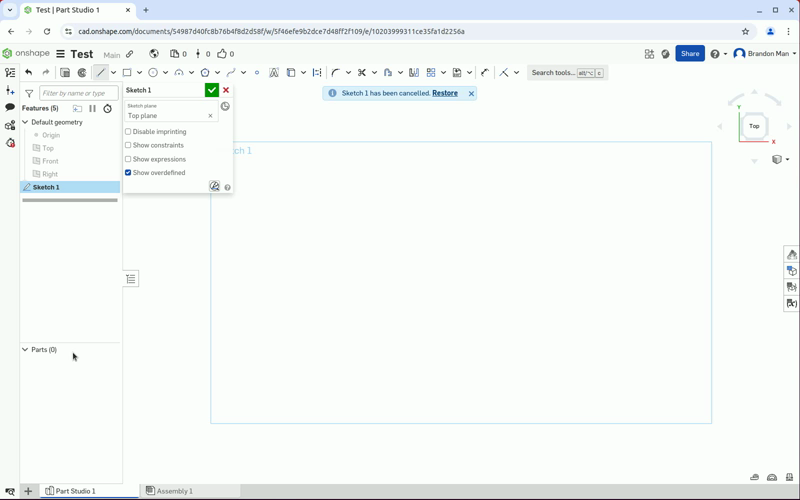
mouse_move(348, 395)
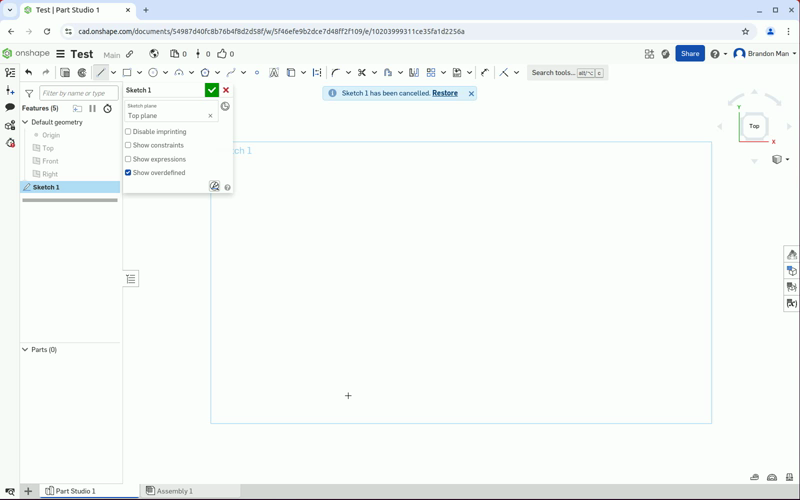
click(348, 395)
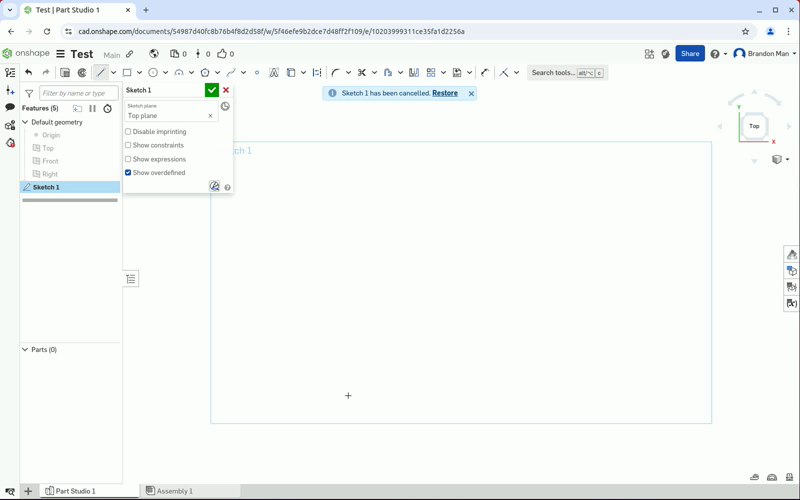
key_up(shift)
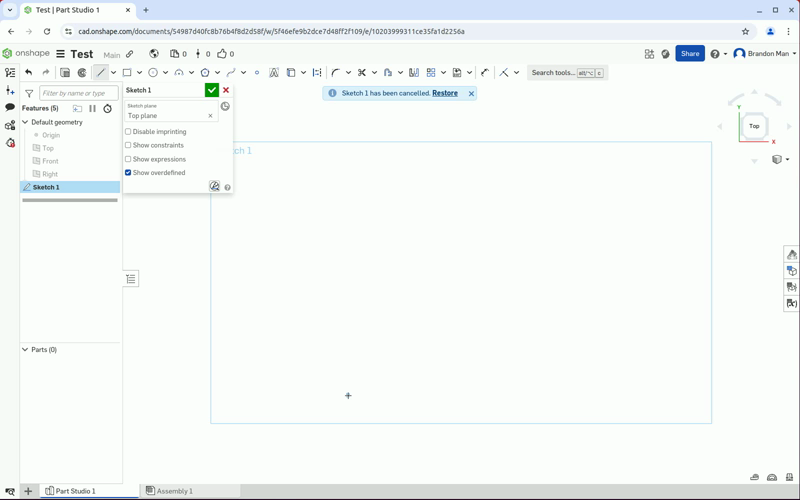
key_down(shift)
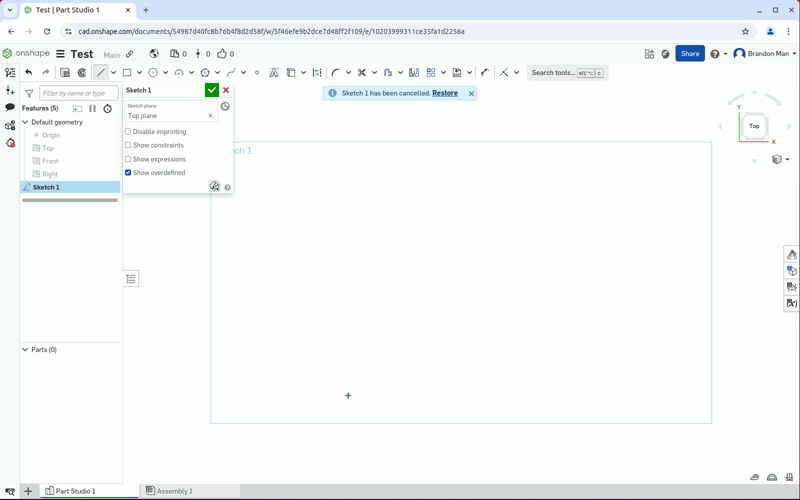
mouse_move(572, 395)
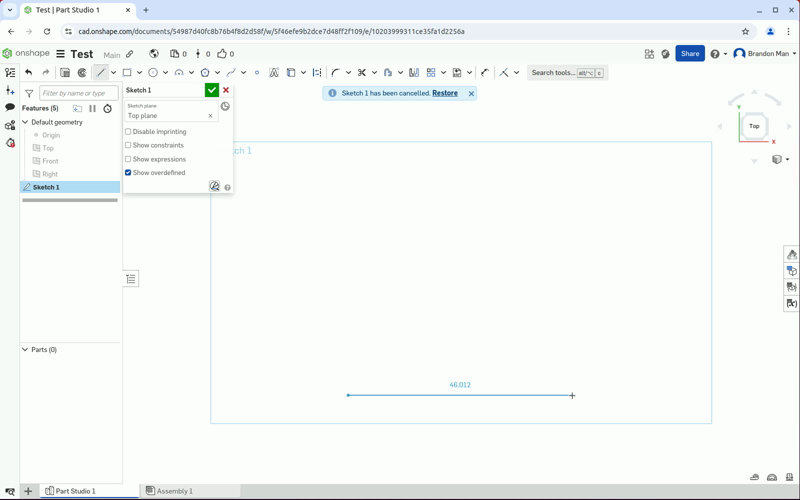
click(572, 395)
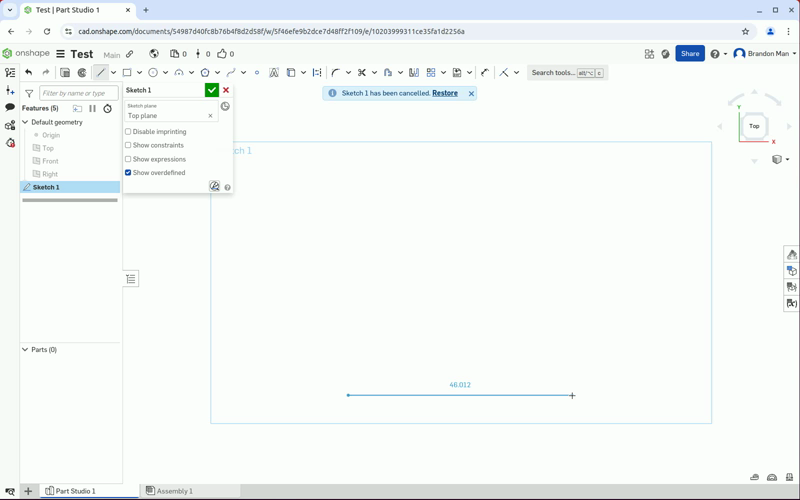
key_up(shift)
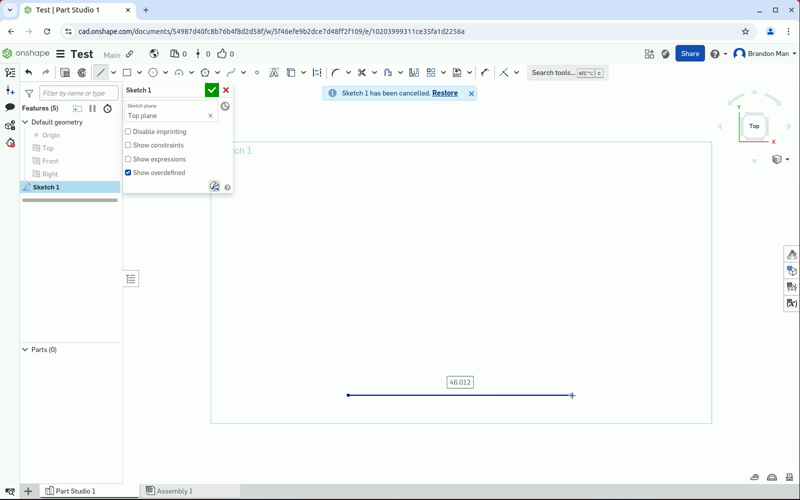
key_down(shift)
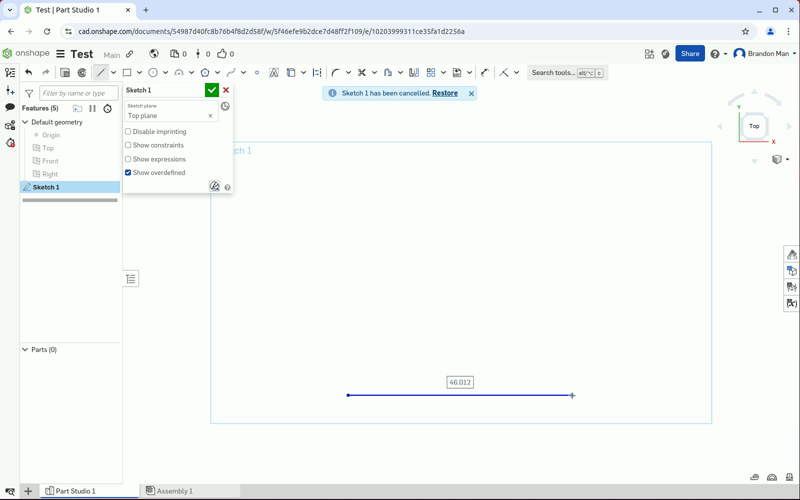
mouse_move(572, 171)
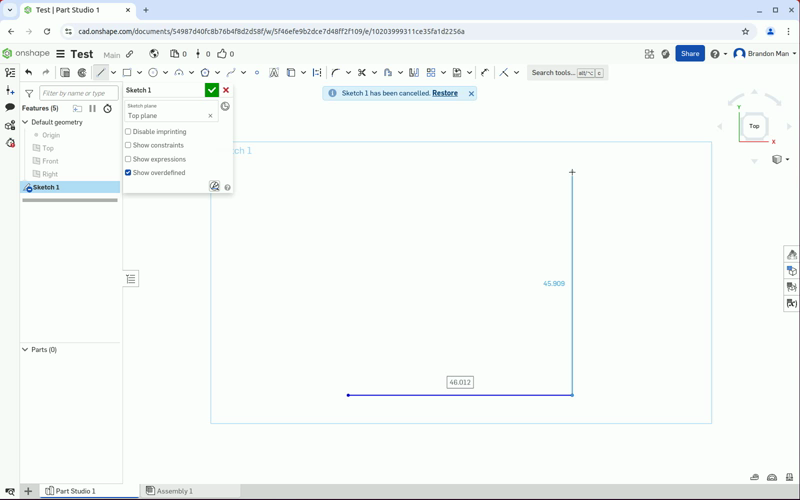
click(572, 171)
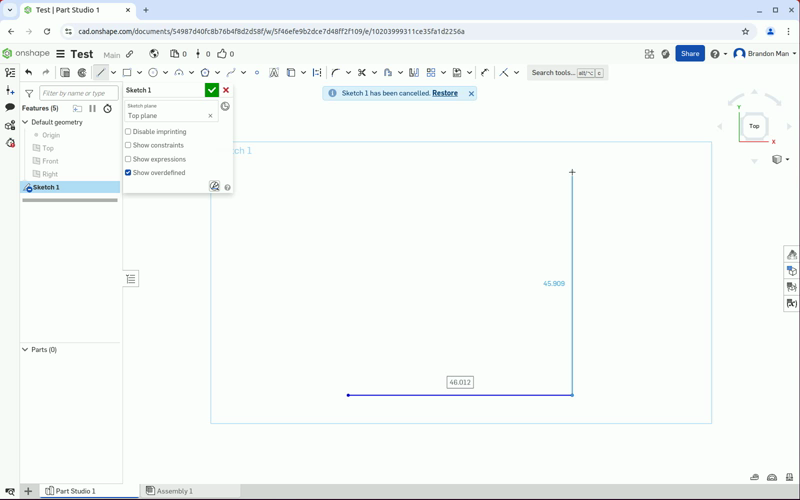
key_up(shift)
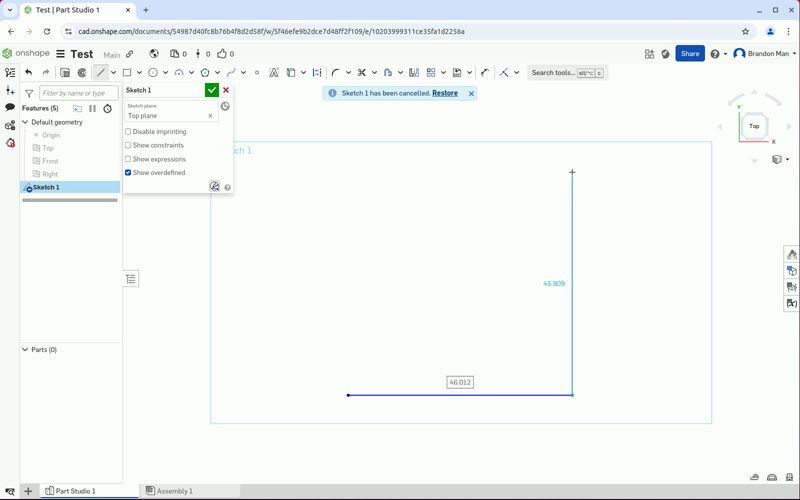
key_down(shift)
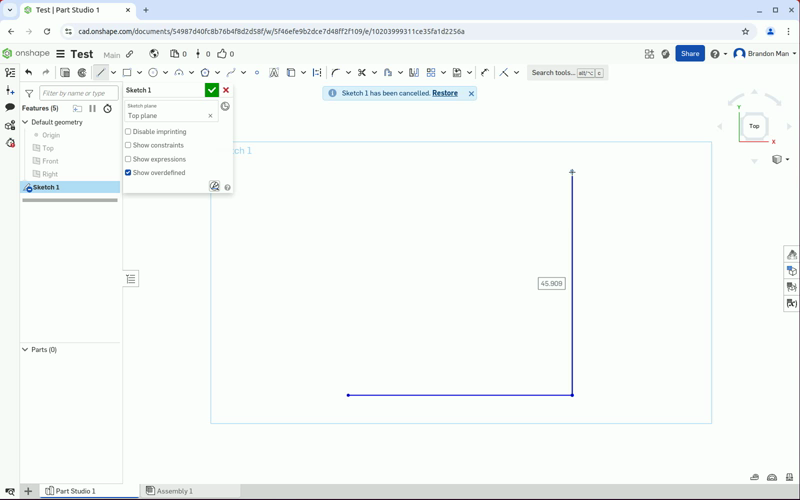
mouse_move(348, 171)
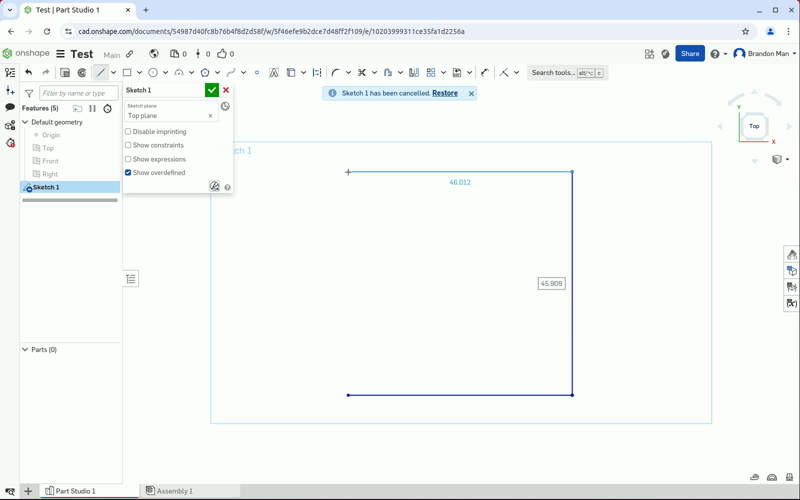
click(348, 171)
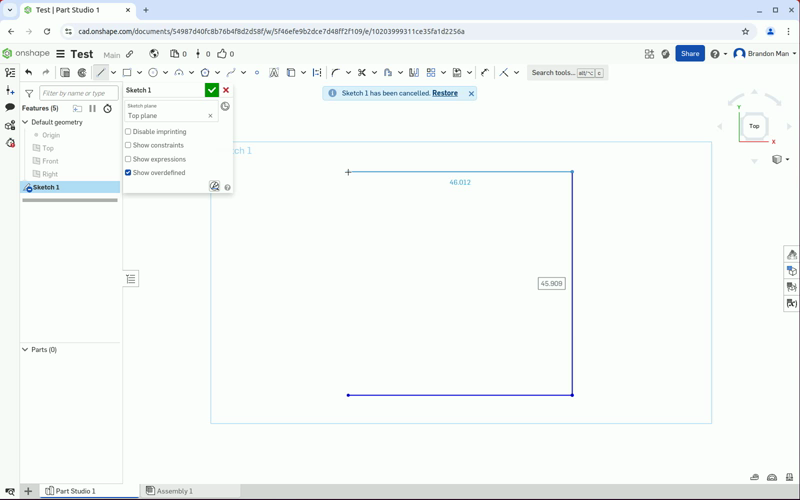
key_up(shift)
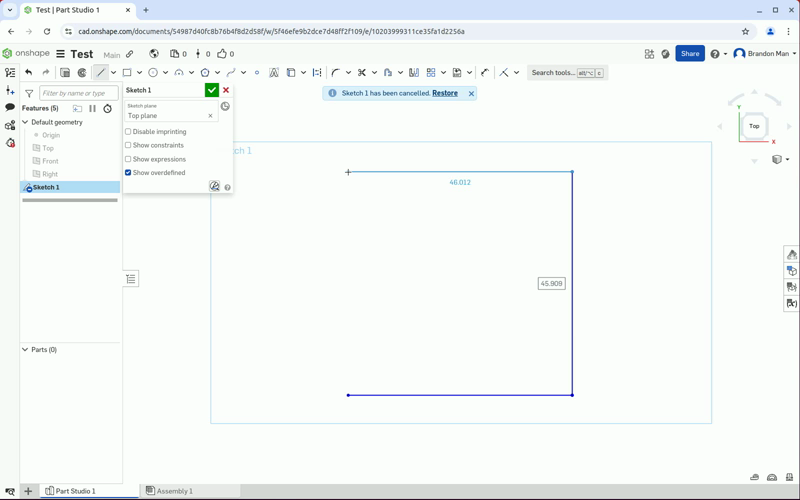
key_down(shift)
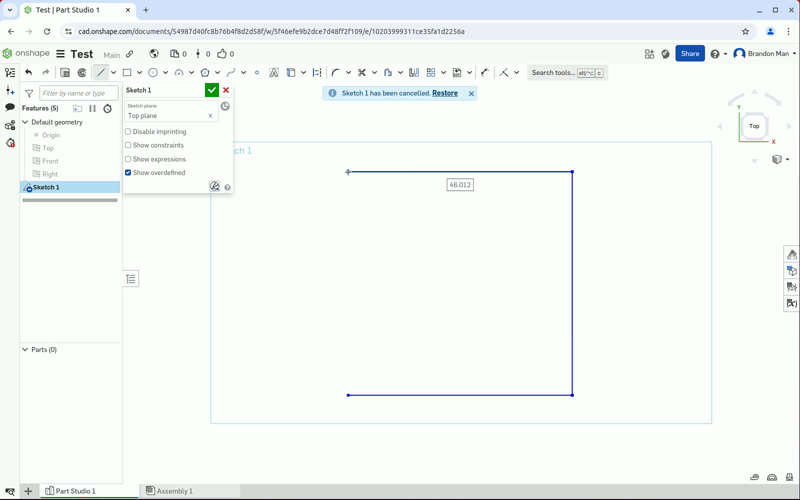
mouse_move(348, 395)
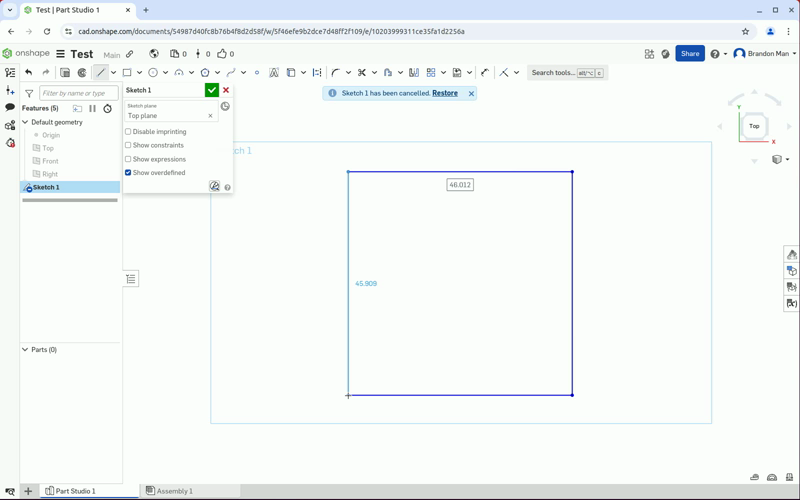
key_up(shift)
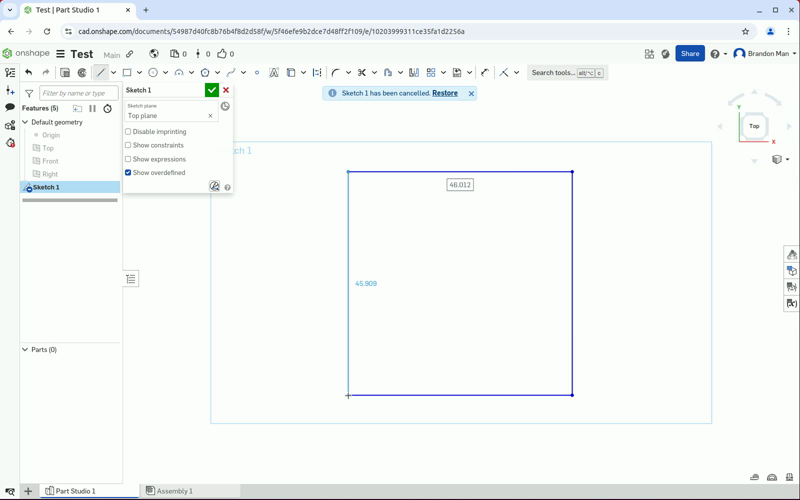
click(348, 395)
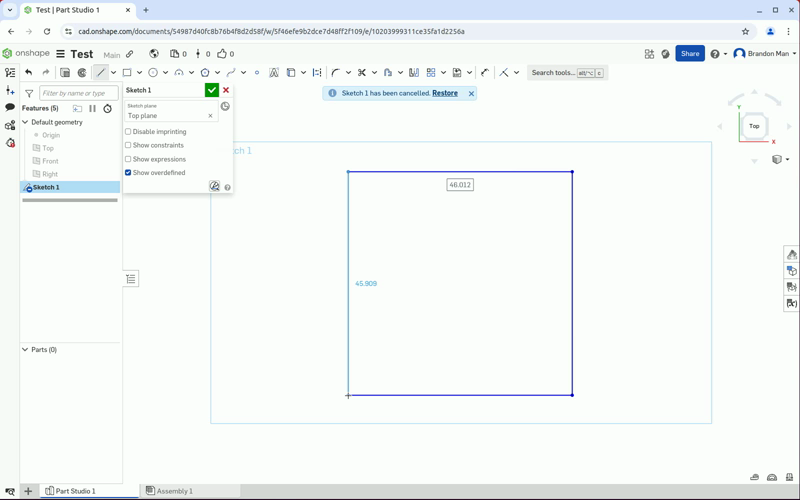
key(esc)
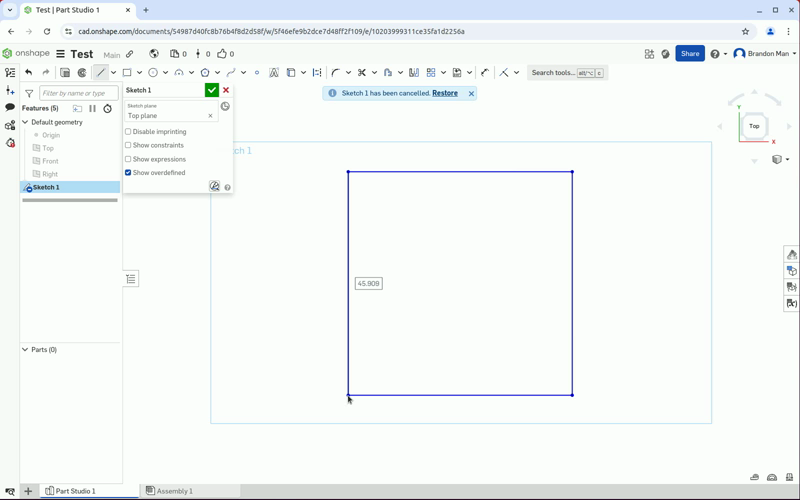
mouse_move(421, 320)
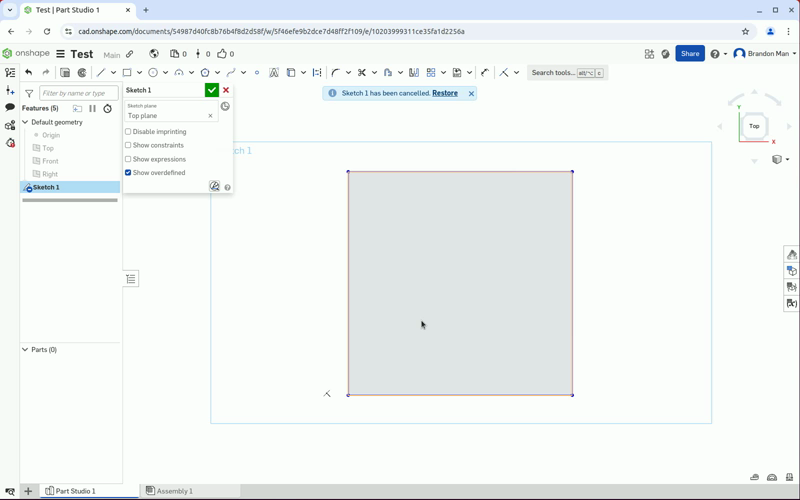
click(421, 320)
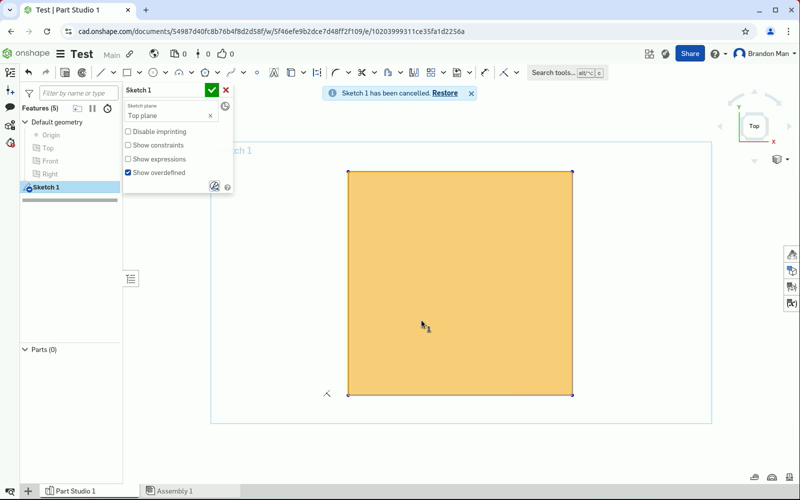
mouse_move(73, 352)
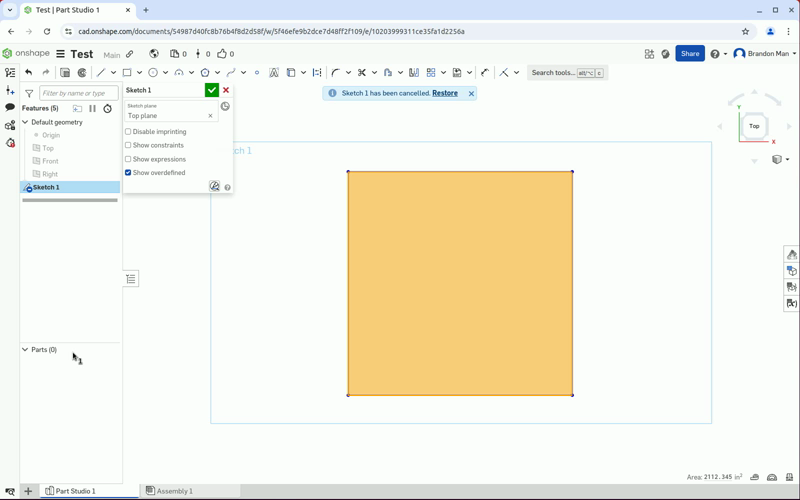
key(shift+y)
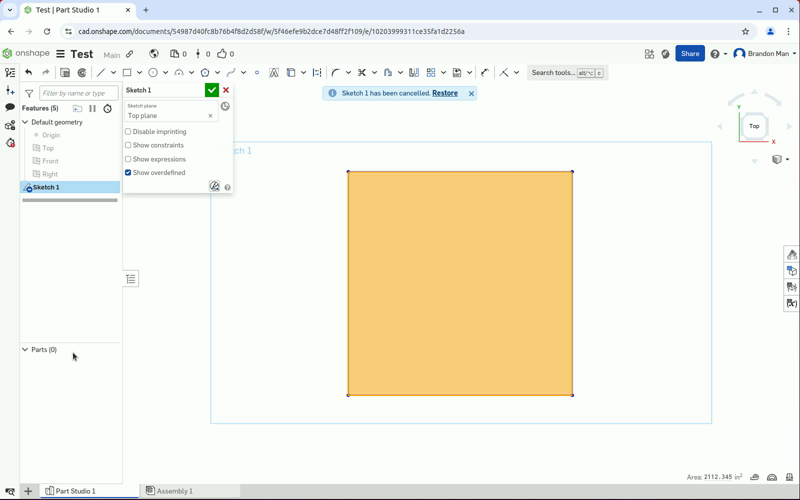
key(shift+e)
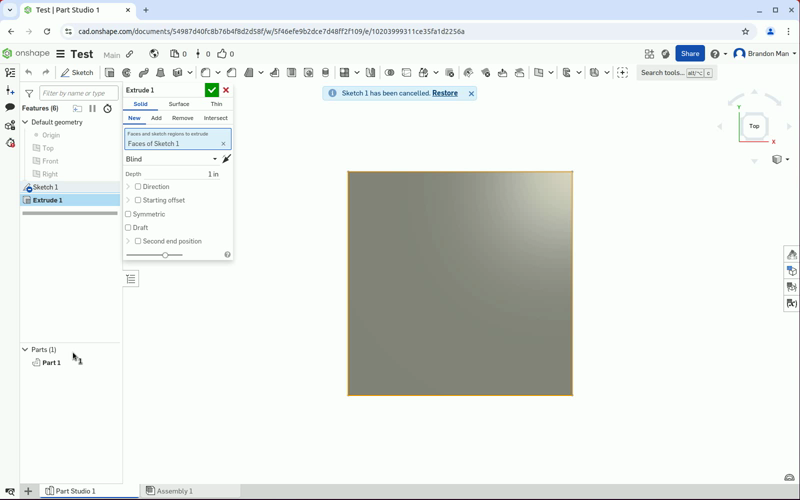
mouse_move(143, 106)
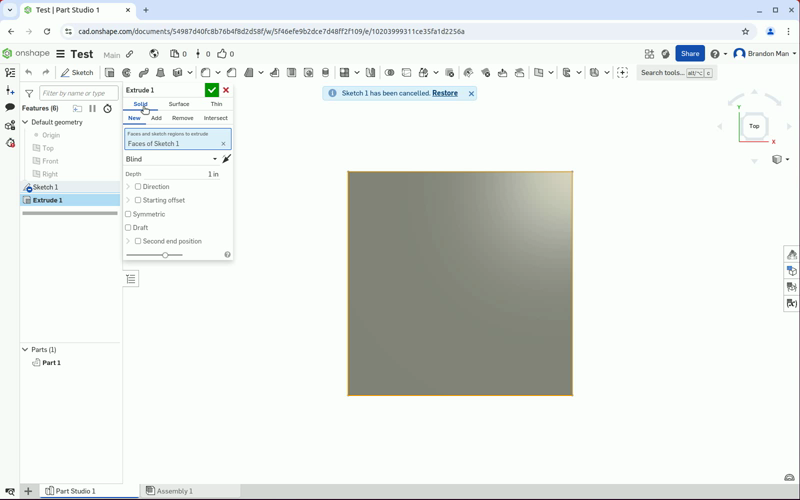
click(143, 106)
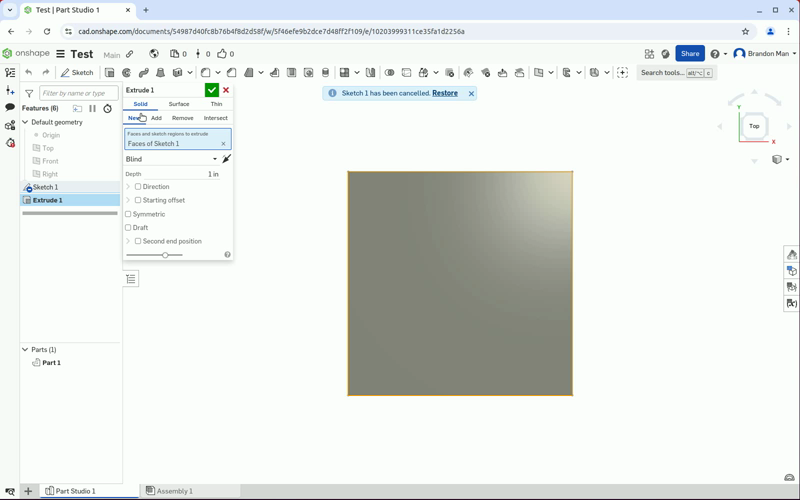
mouse_move(137, 120)
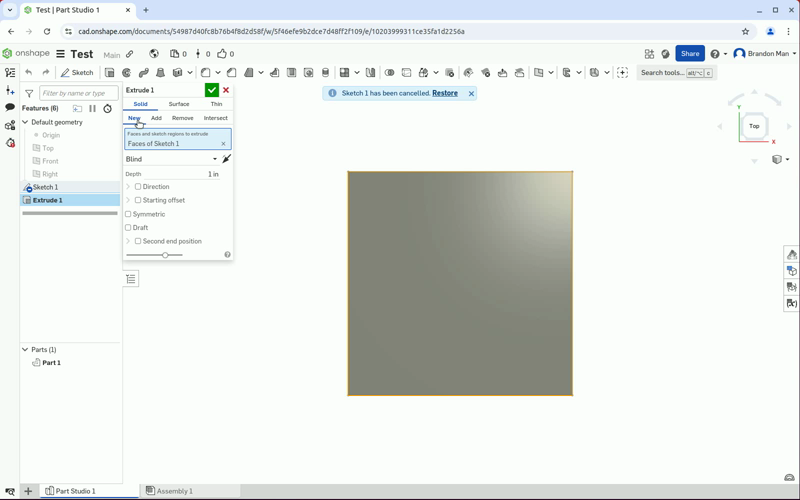
click(137, 120)
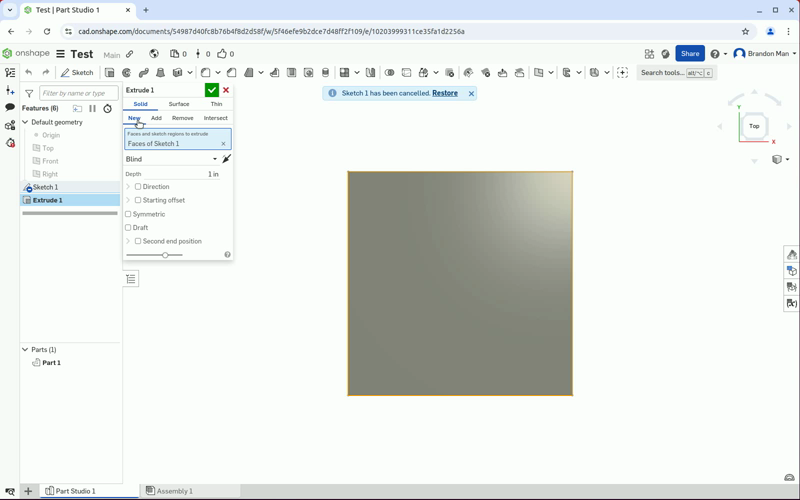
key(tab, 4)
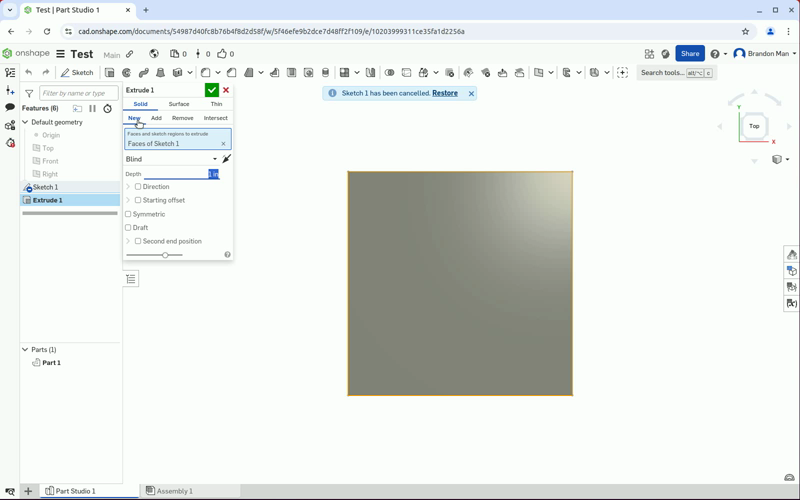
text(9.147)
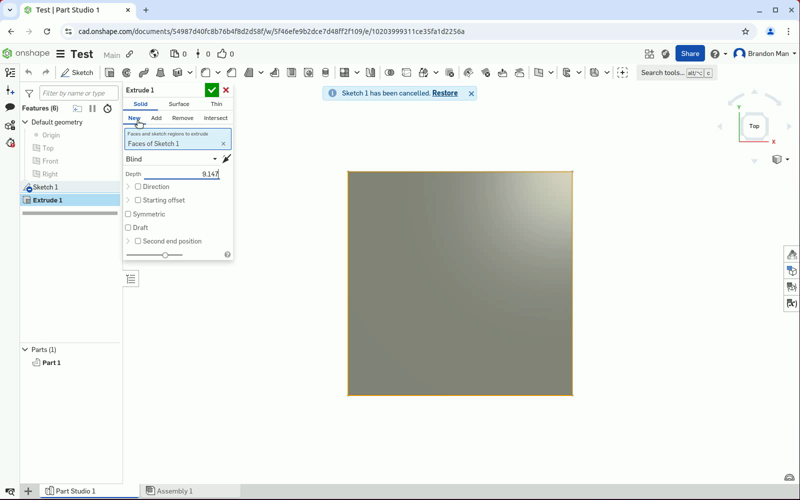
key(enter)
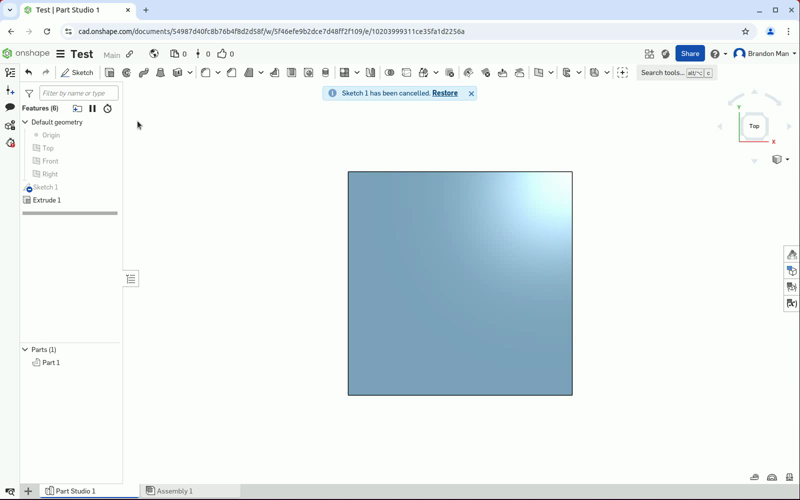
key(shift+h)
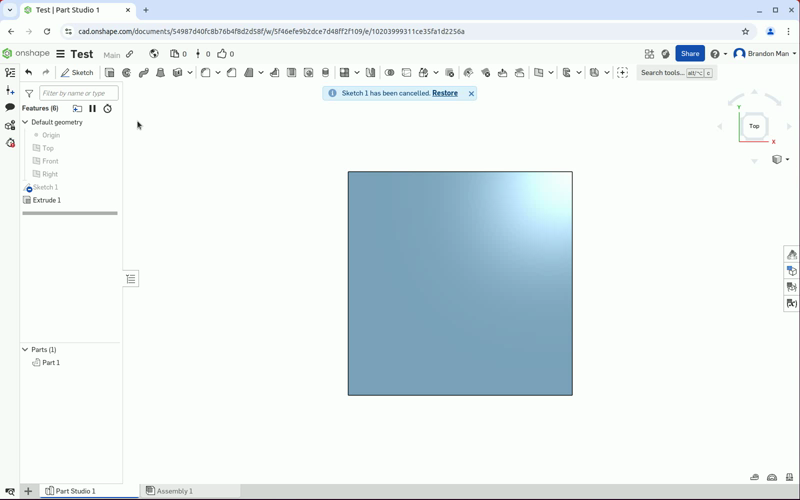
key(shift+h)
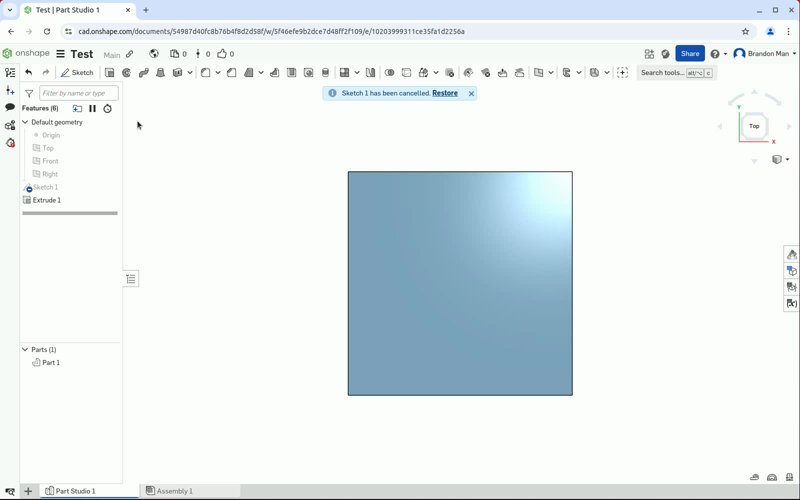
mouse_move(73, 189)
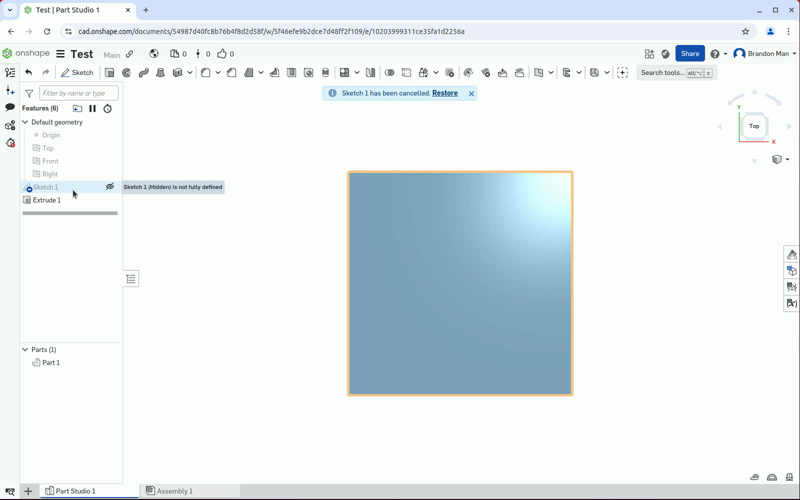
click(73, 189)
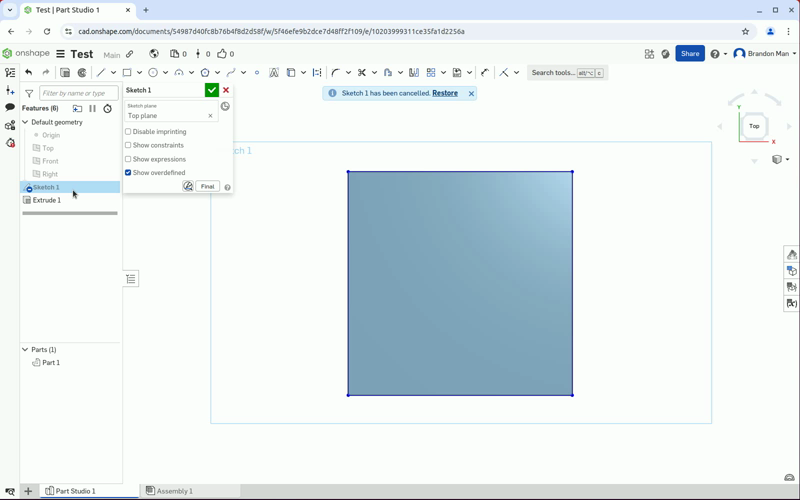
mouse_move(229, 92)
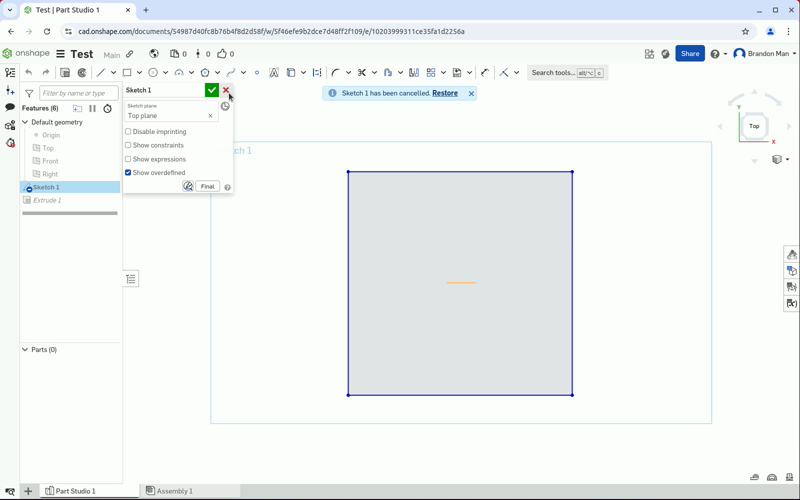
click(229, 92)
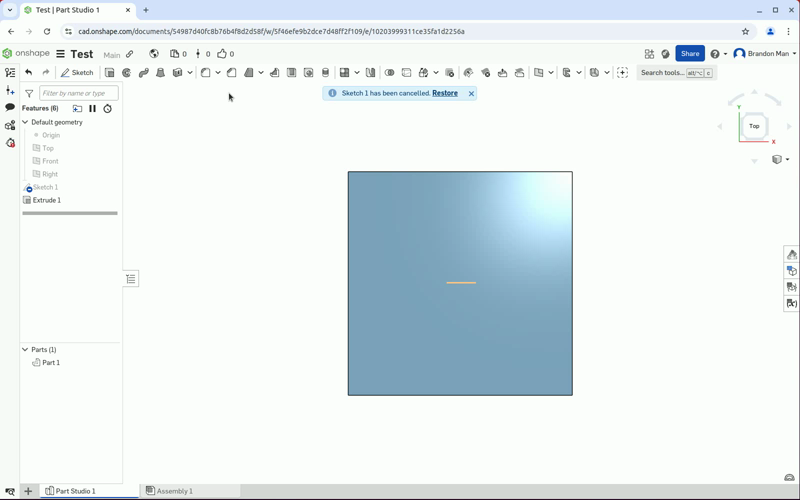
mouse_move(541, 75)
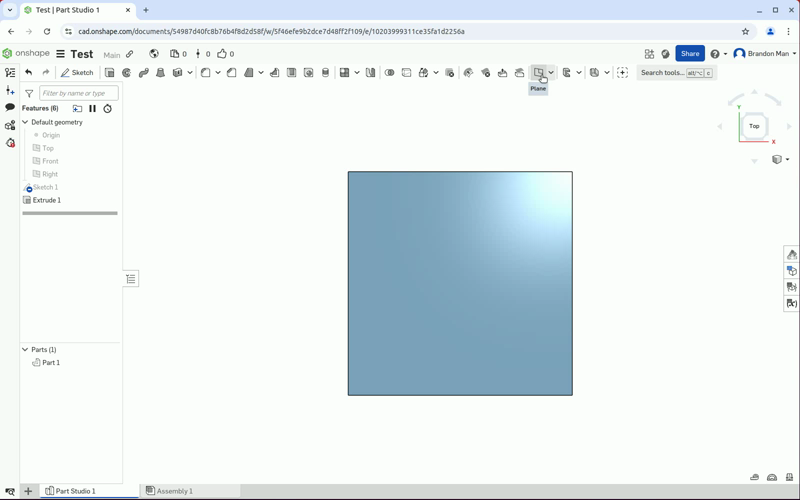
click(541, 75)
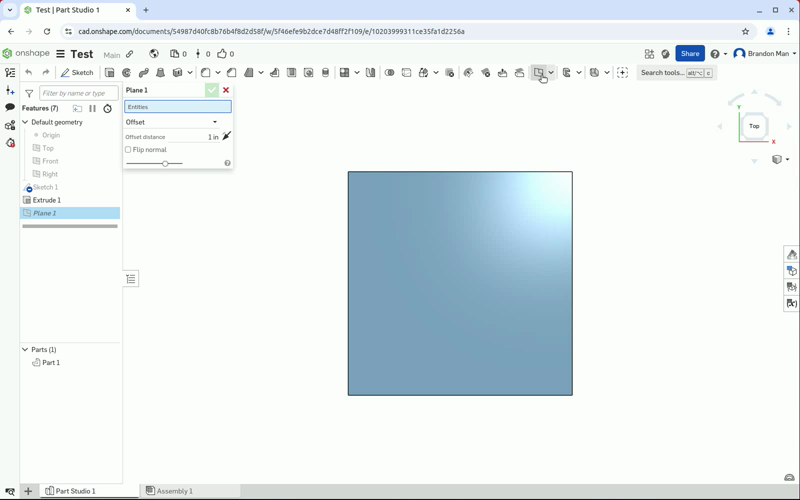
mouse_move(73, 150)
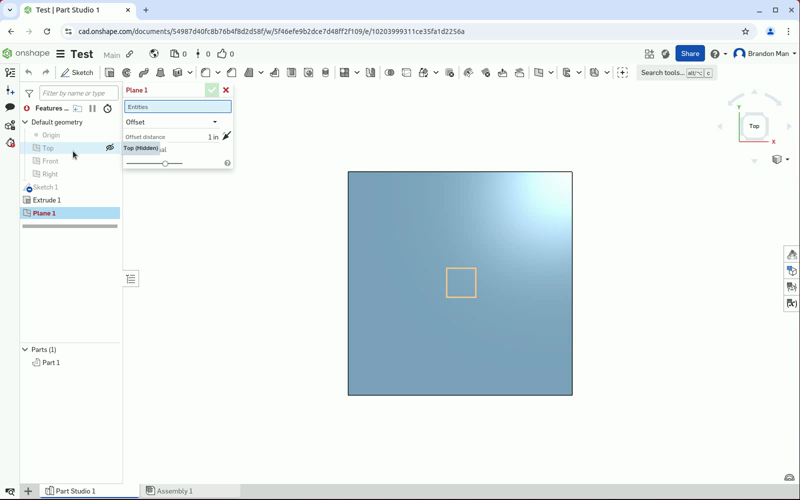
click(73, 150)
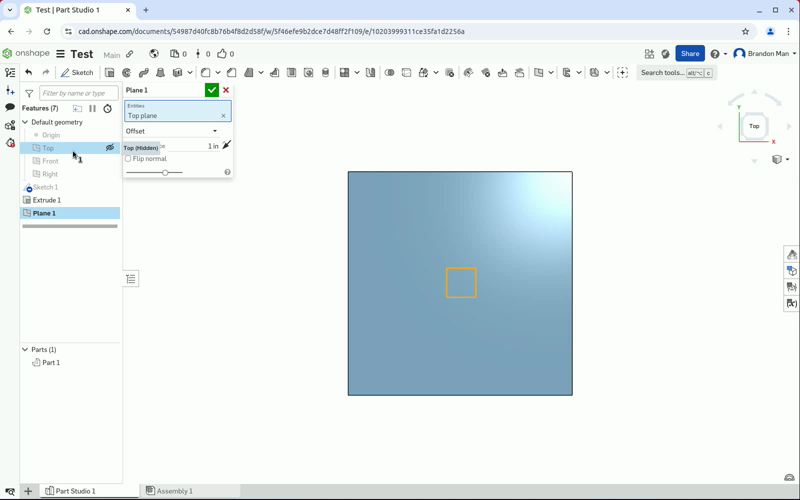
key(tab, 2)
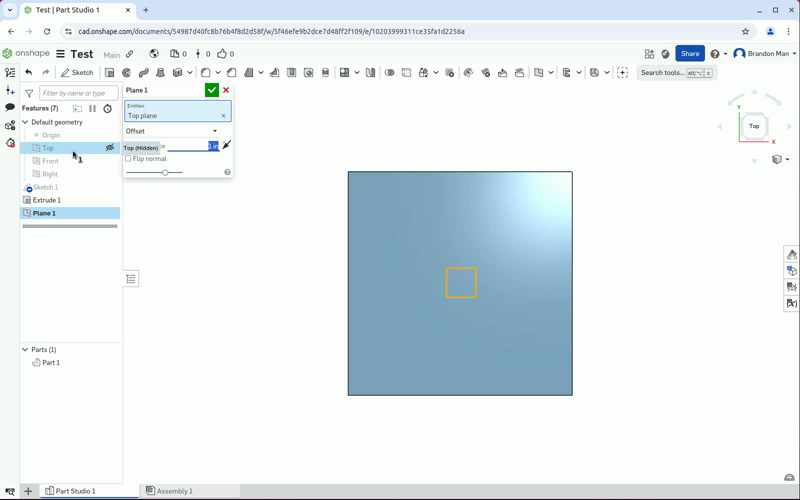
text(9.151)
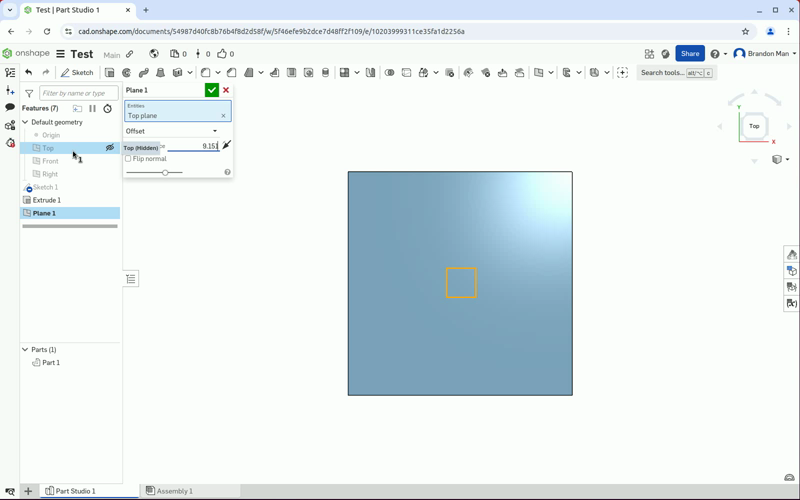
key(enter, 2)
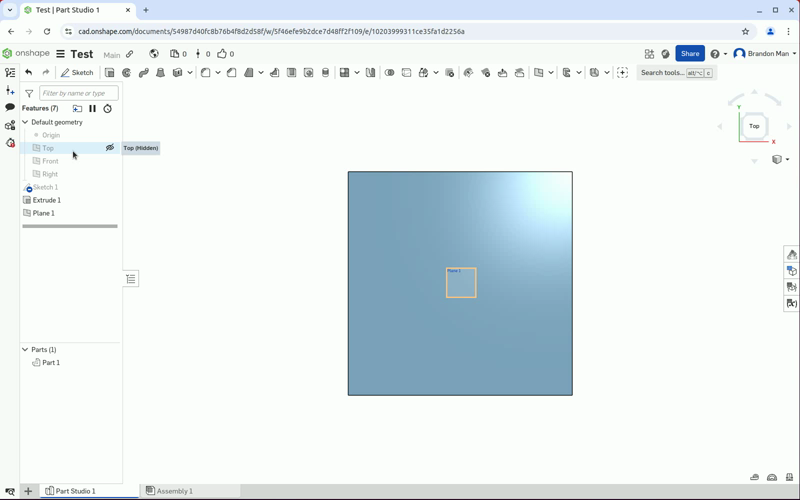
key(shift+s)
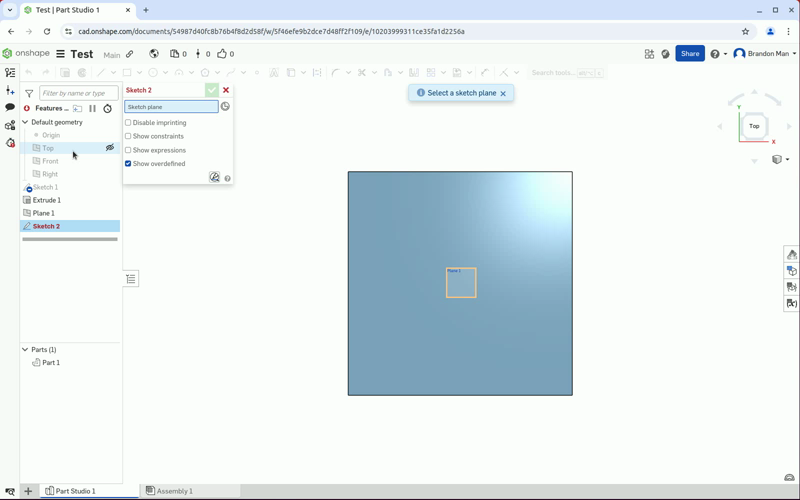
mouse_move(73, 215)
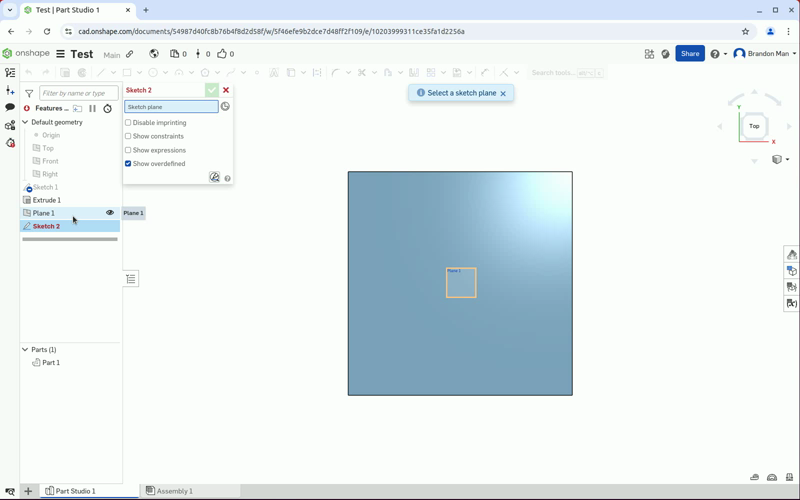
click(73, 215)
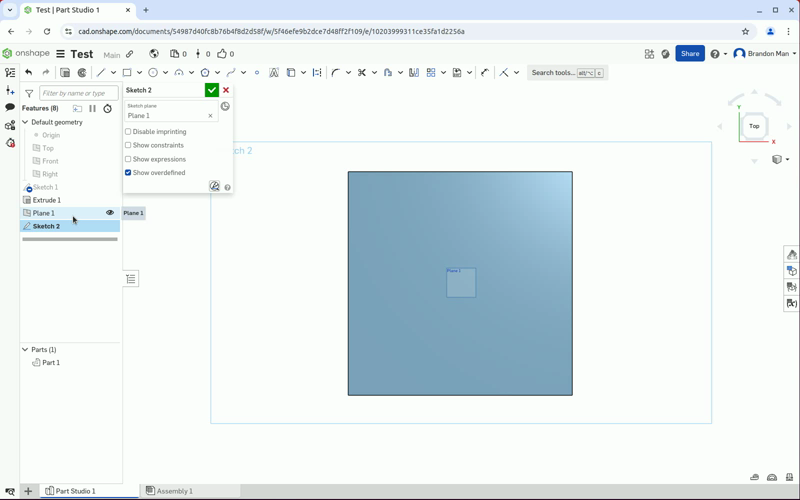
mouse_move(73, 352)
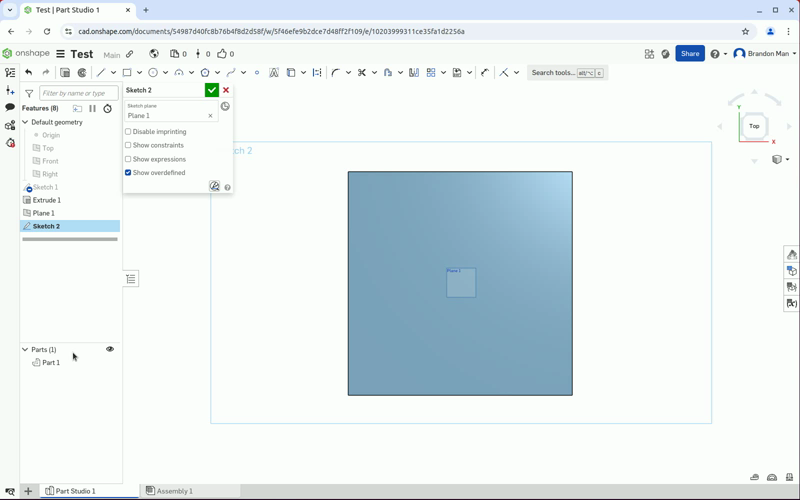
key(y)
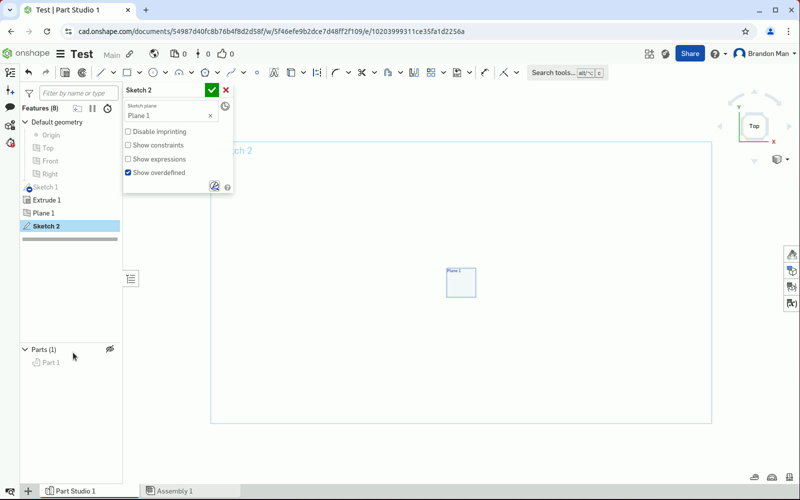
key(l)
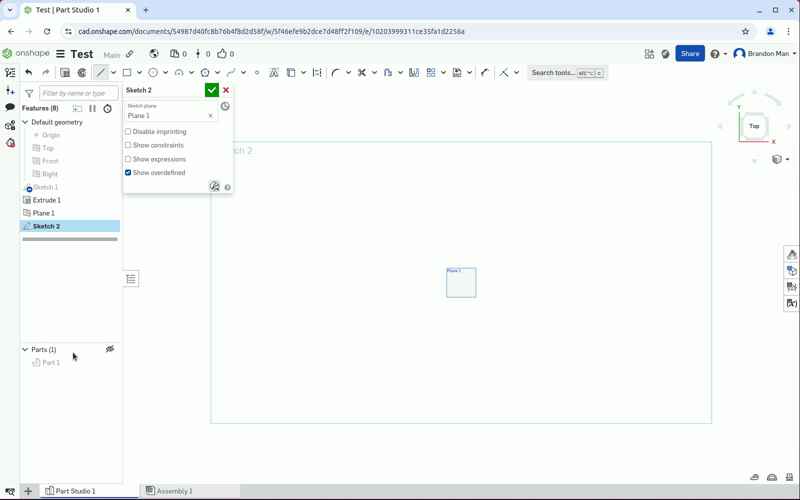
key_down(shift)
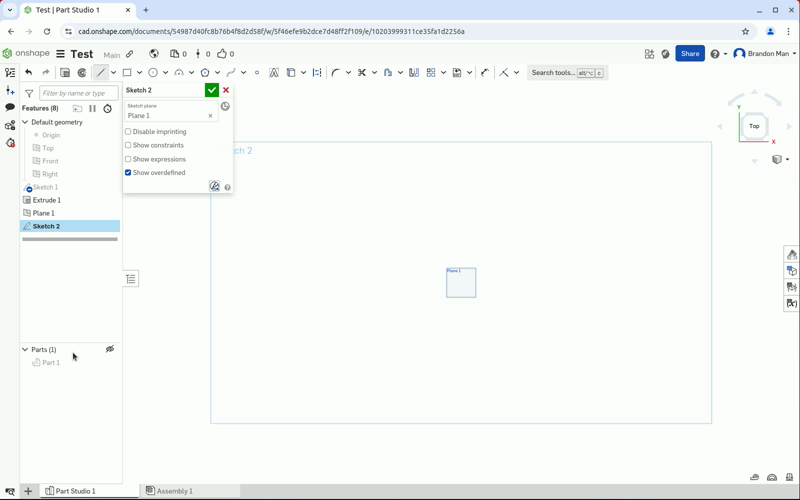
mouse_move(390, 373)
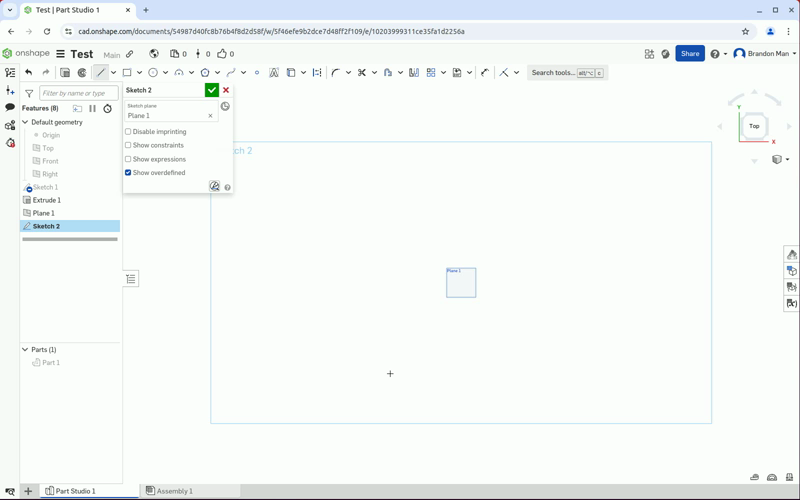
click(390, 373)
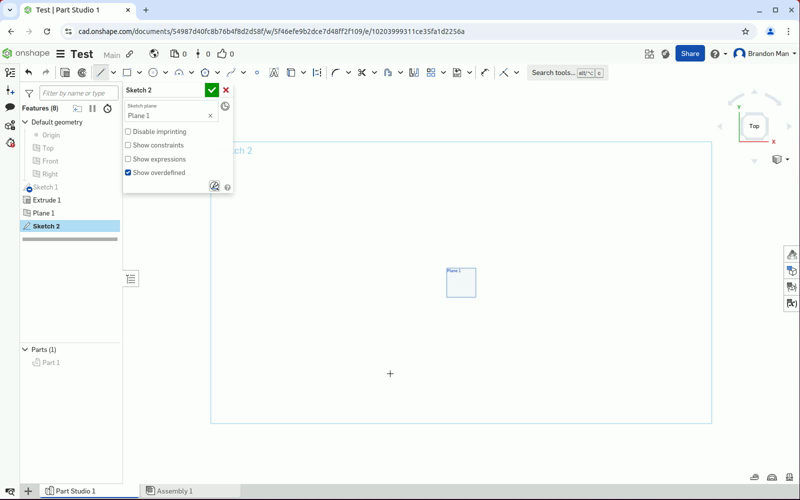
key_up(shift)
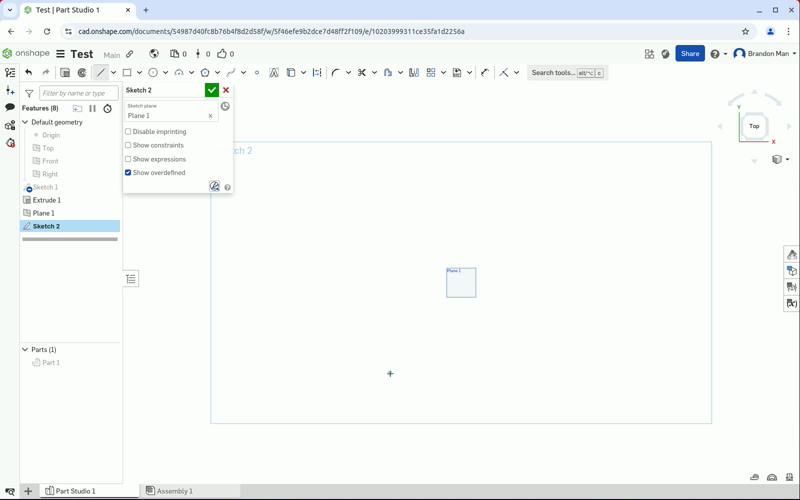
key_down(shift)
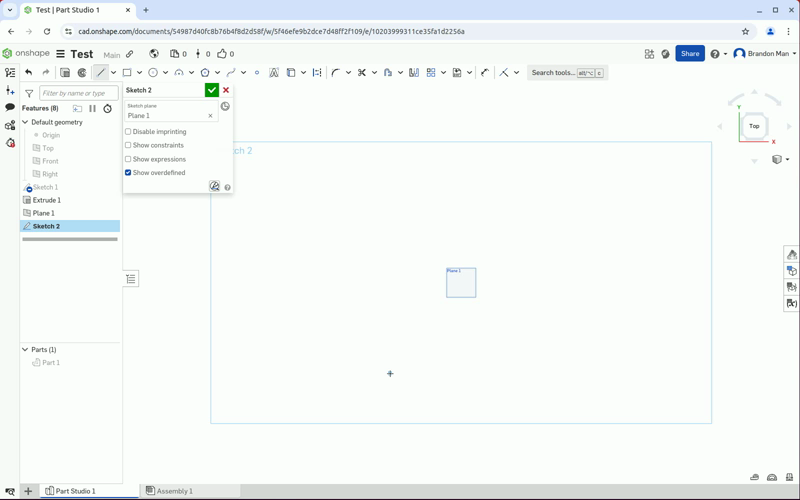
mouse_move(420, 373)
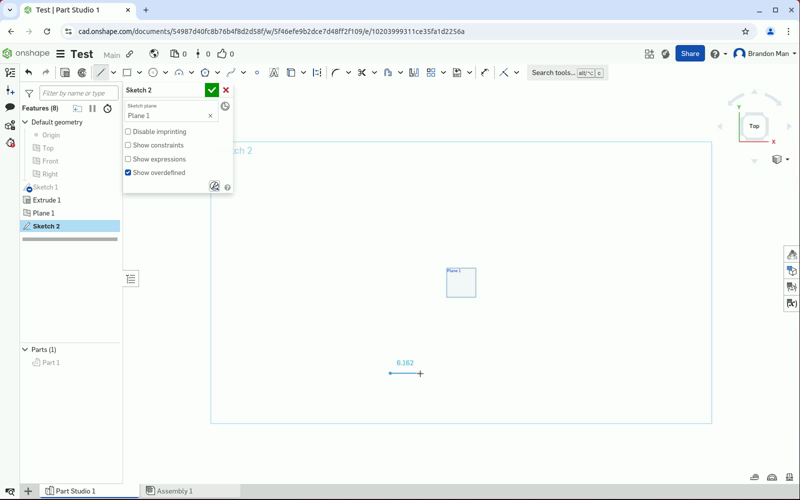
mouse_move(427, 373)
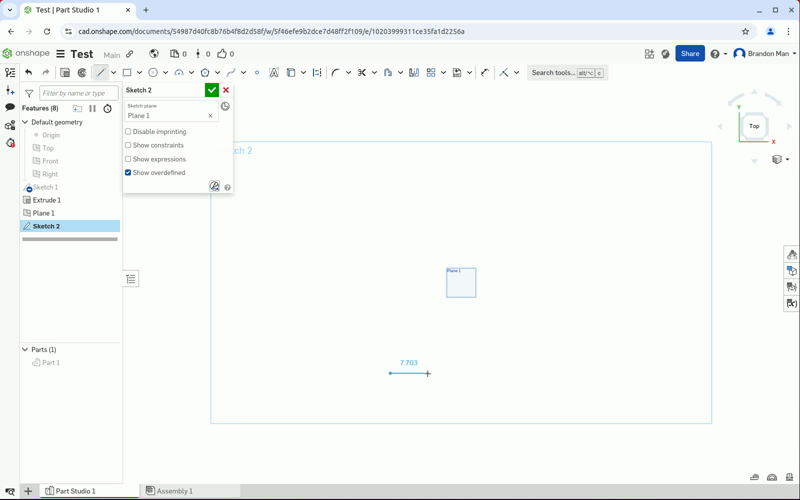
click(427, 373)
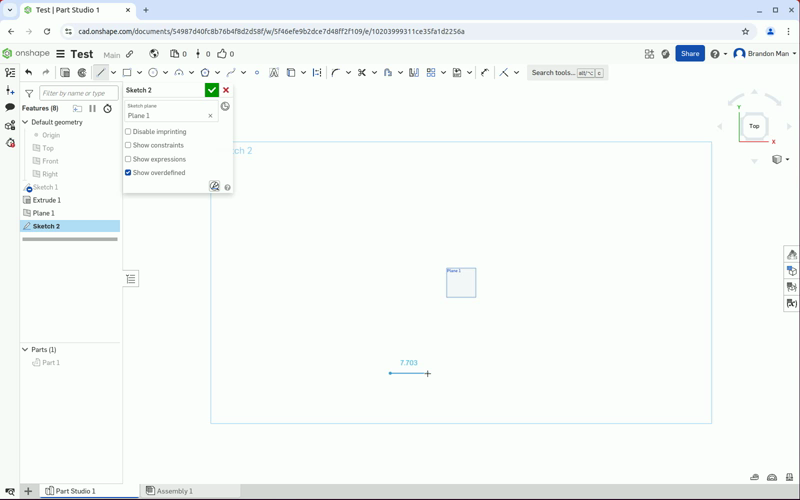
key_up(shift)
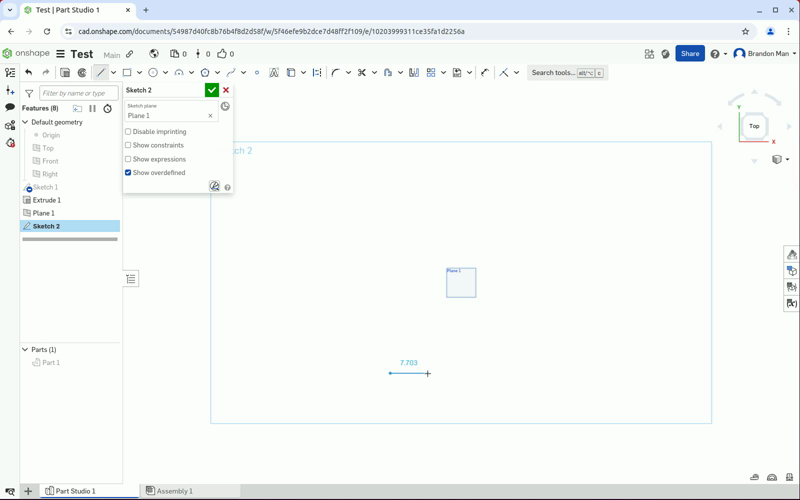
key_down(shift)
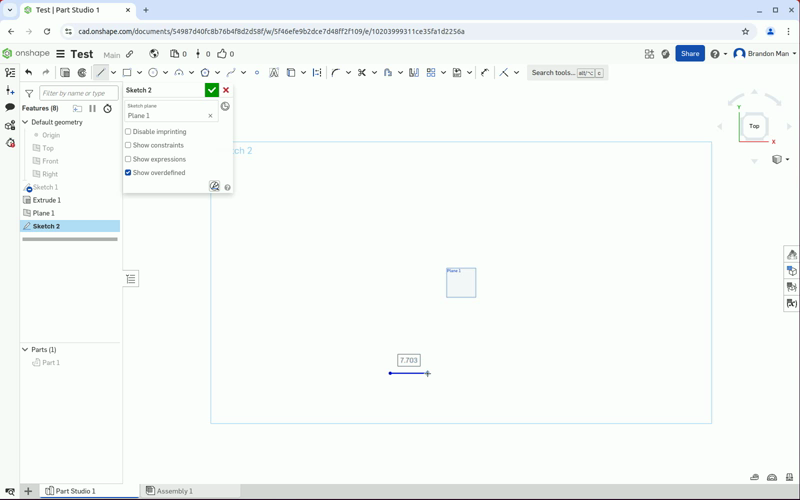
mouse_move(427, 309)
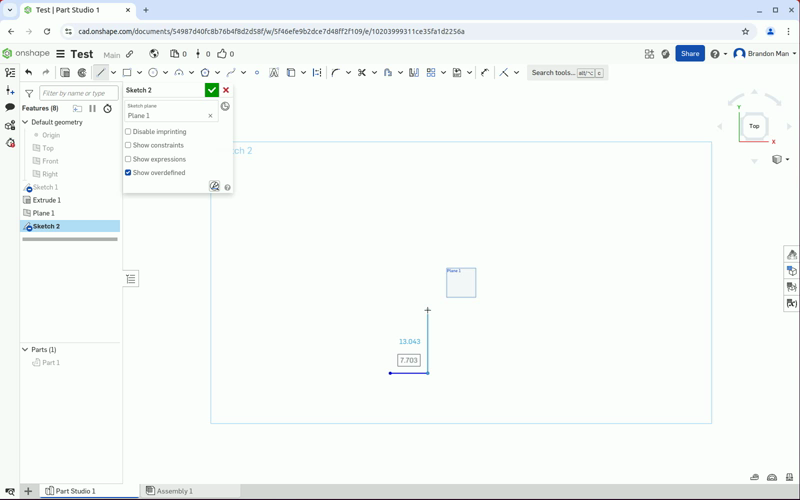
click(427, 309)
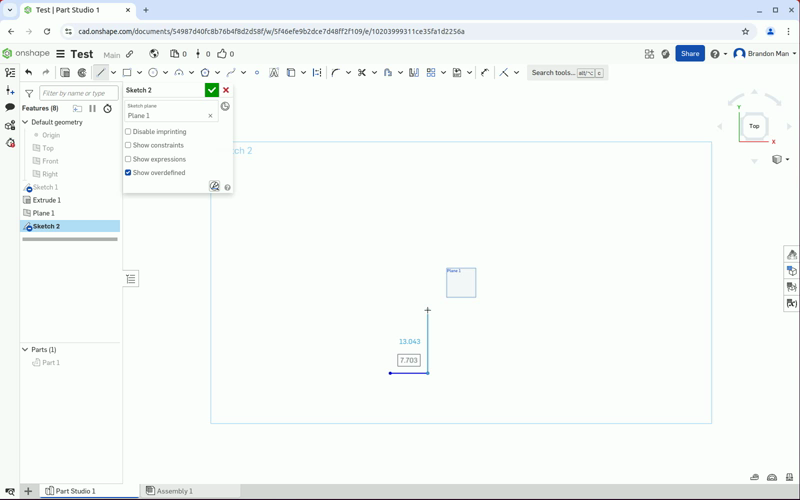
key_up(shift)
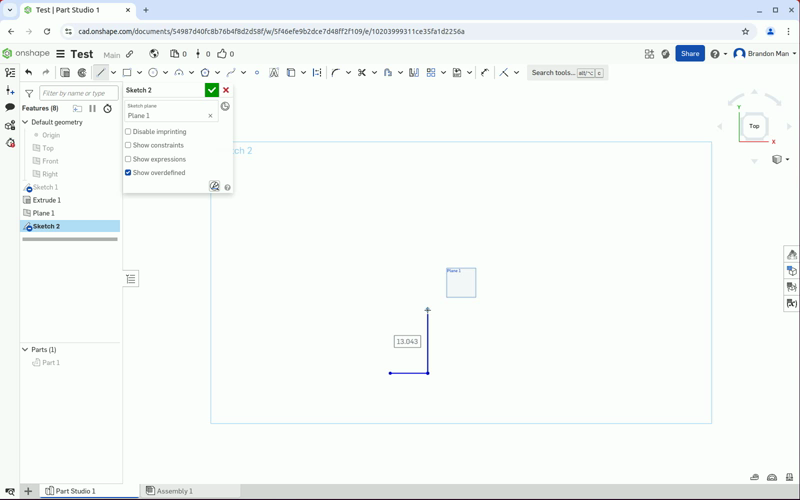
key_down(shift)
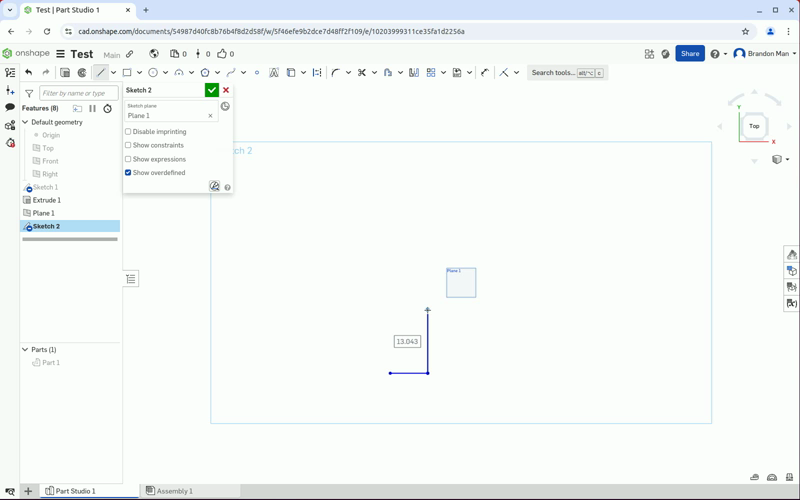
mouse_move(457, 309)
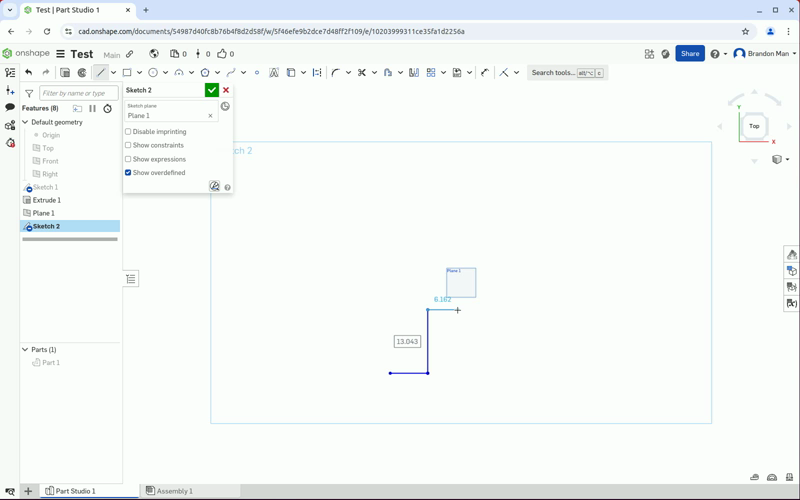
mouse_move(444, 298)
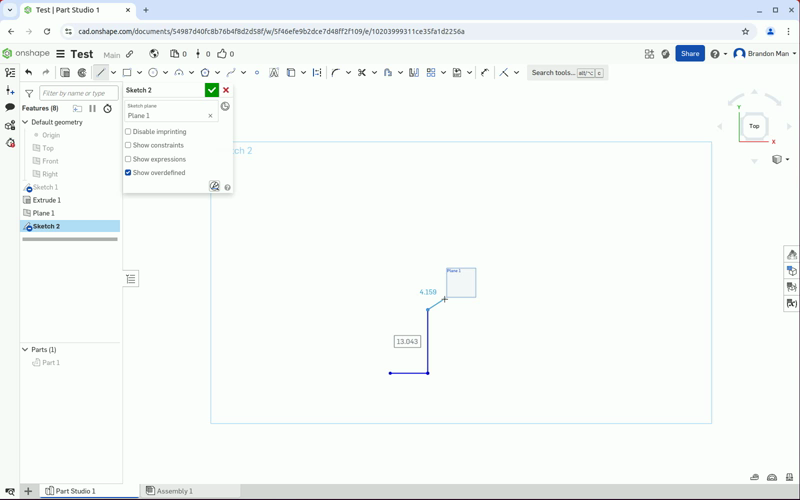
click(444, 298)
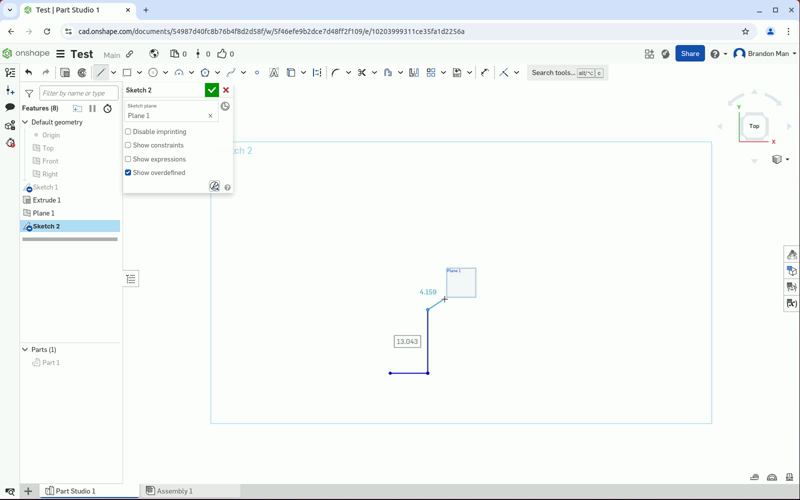
key_up(shift)
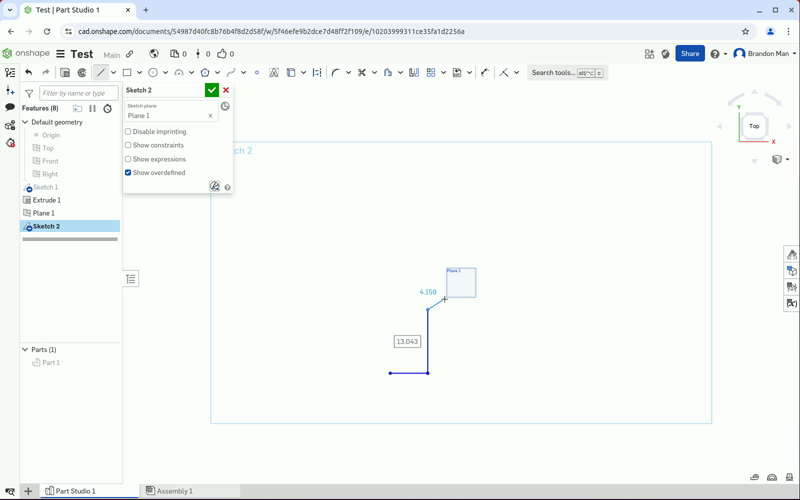
key_down(shift)
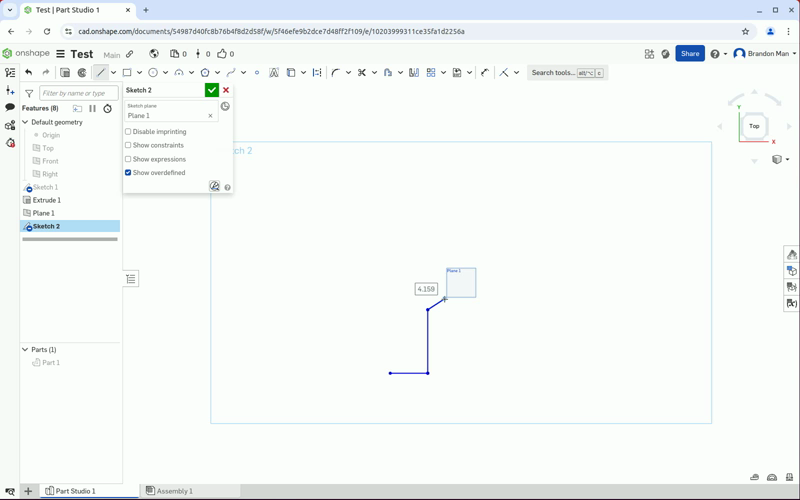
mouse_move(491, 373)
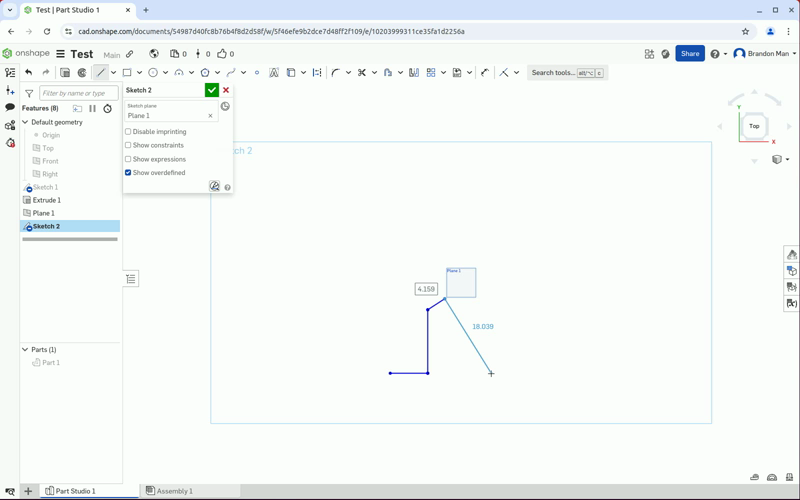
click(491, 373)
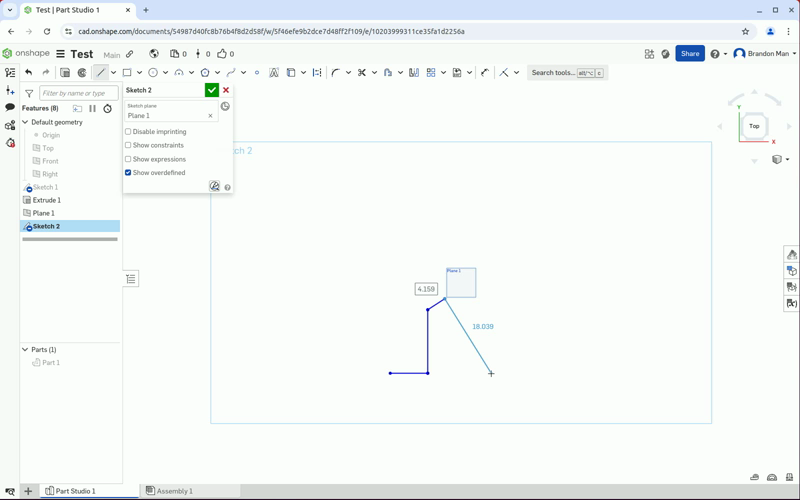
key_up(shift)
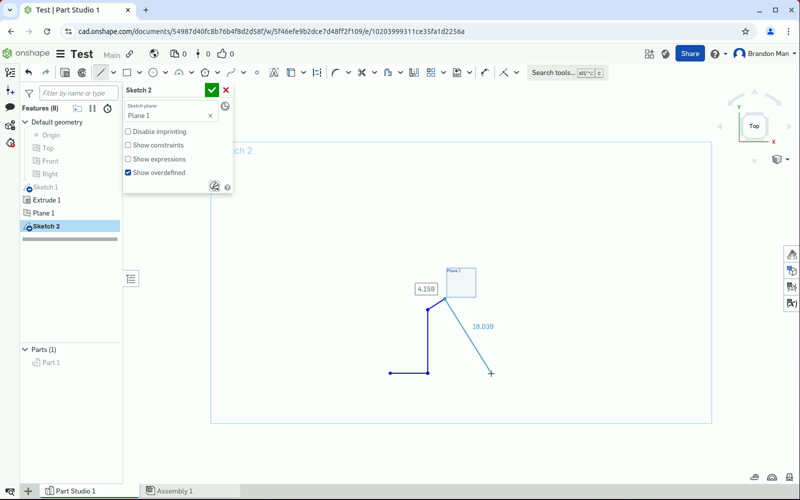
key_down(shift)
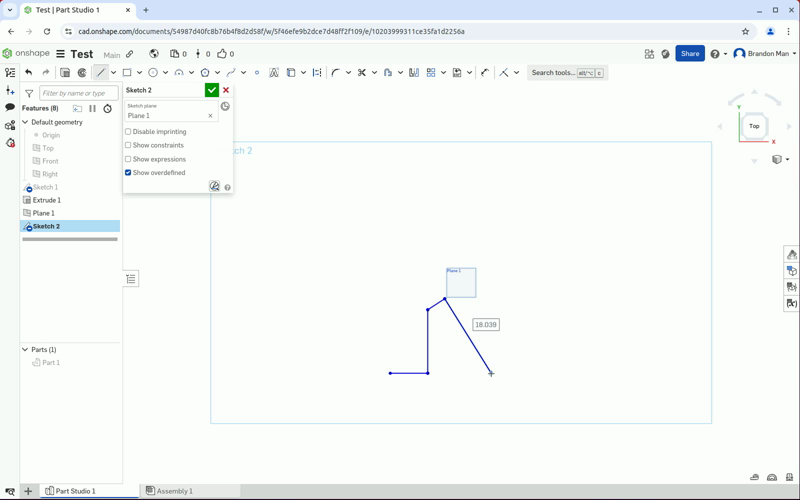
mouse_move(521, 373)
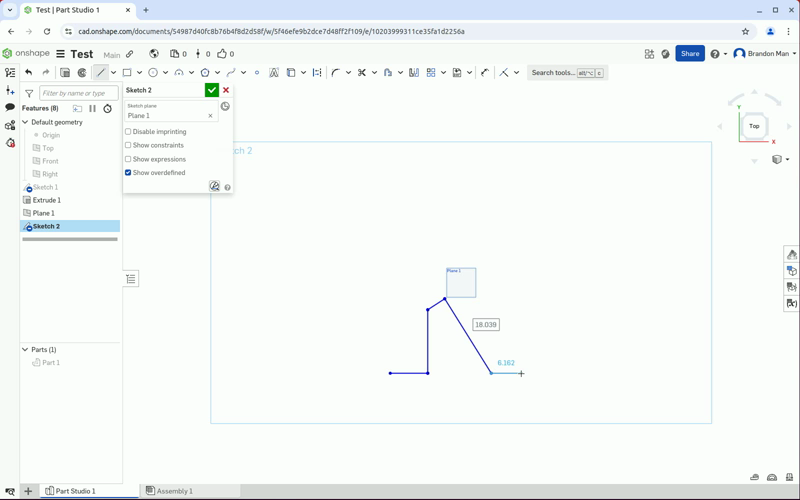
mouse_move(532, 373)
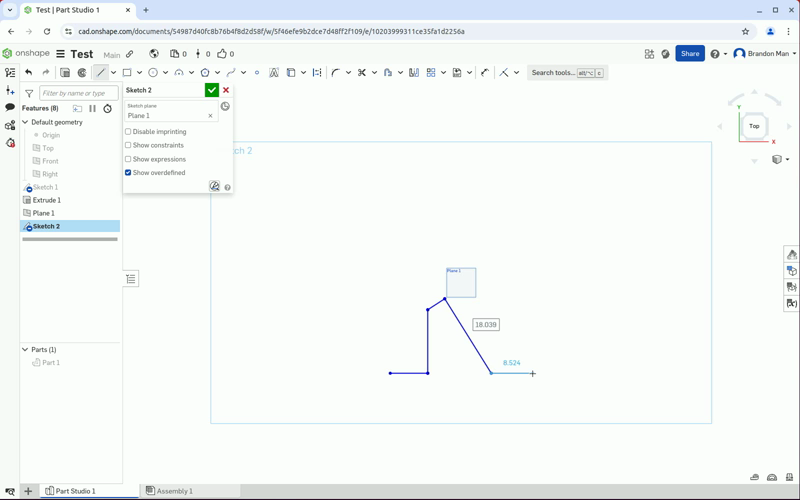
click(532, 373)
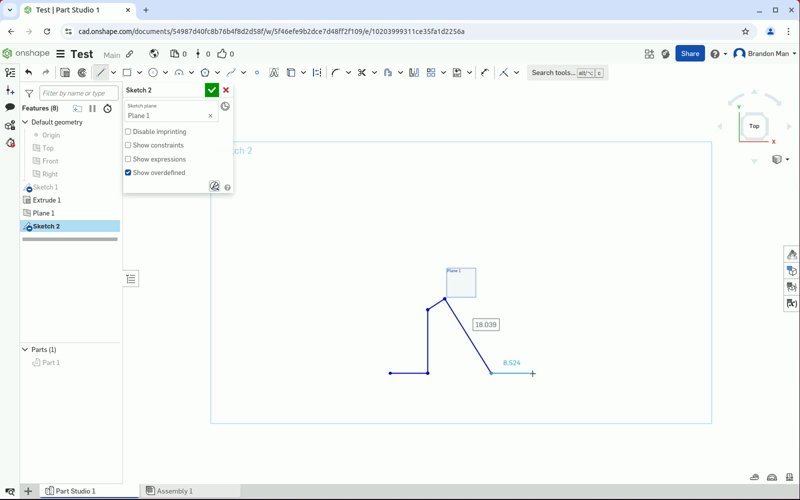
key_up(shift)
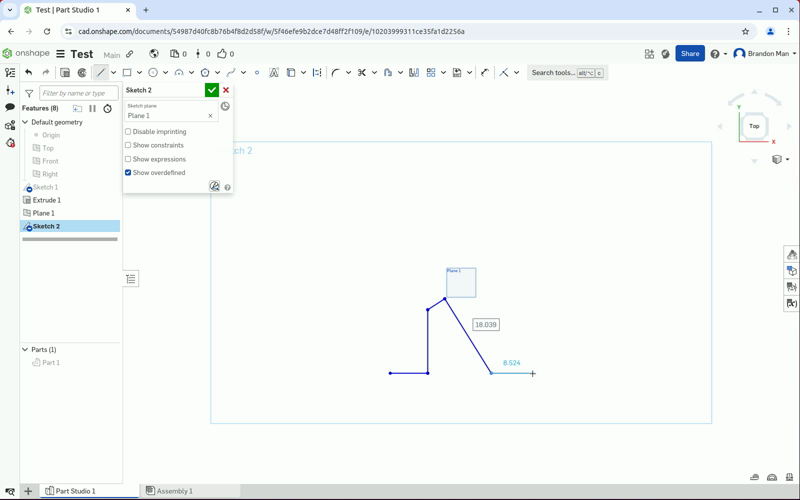
key_down(shift)
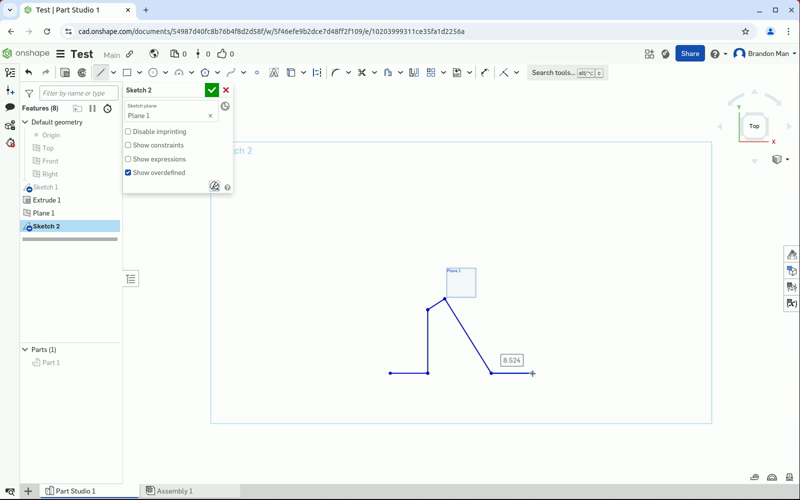
mouse_move(470, 274)
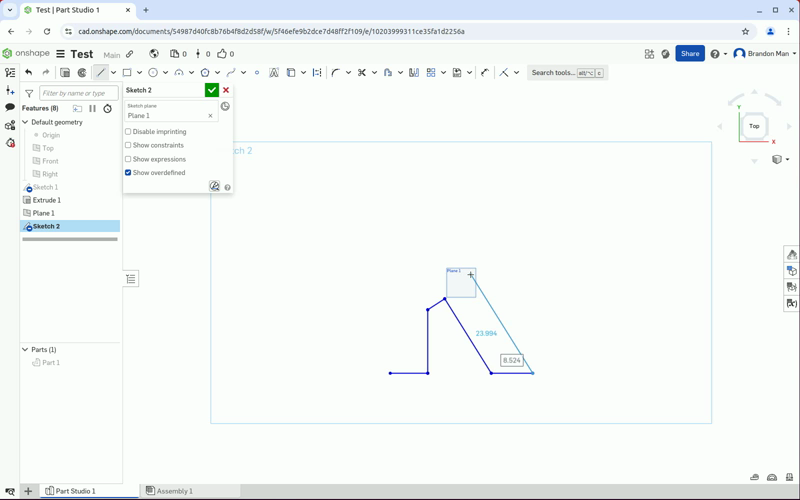
click(470, 274)
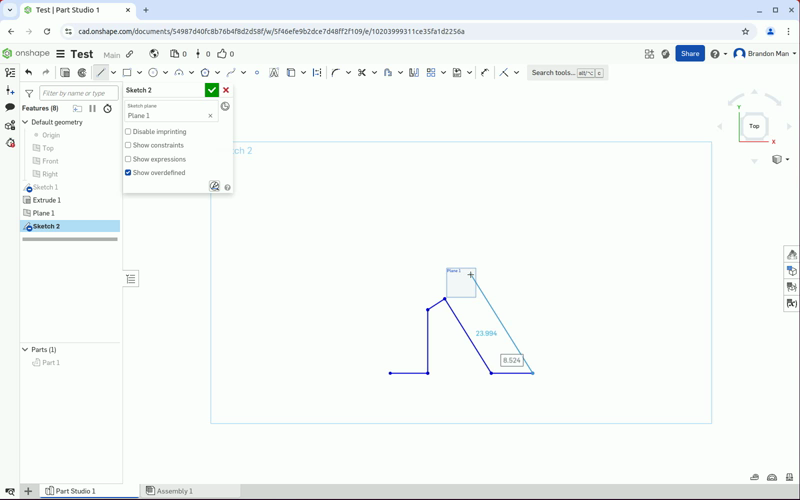
key_up(shift)
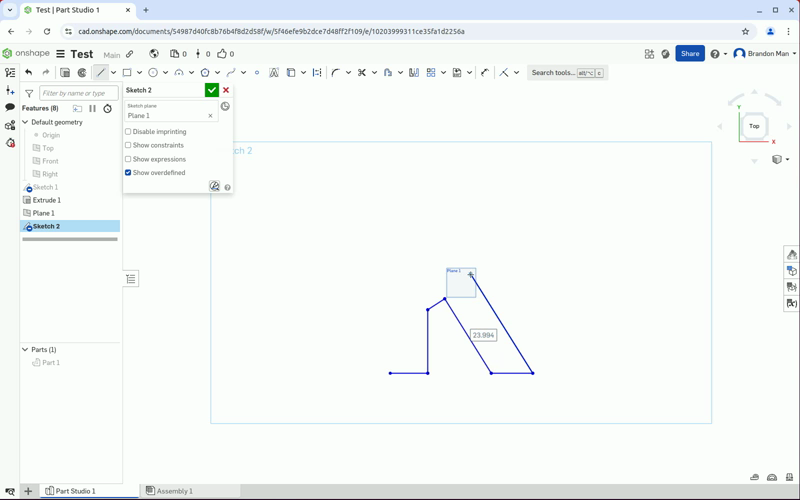
key_down(shift)
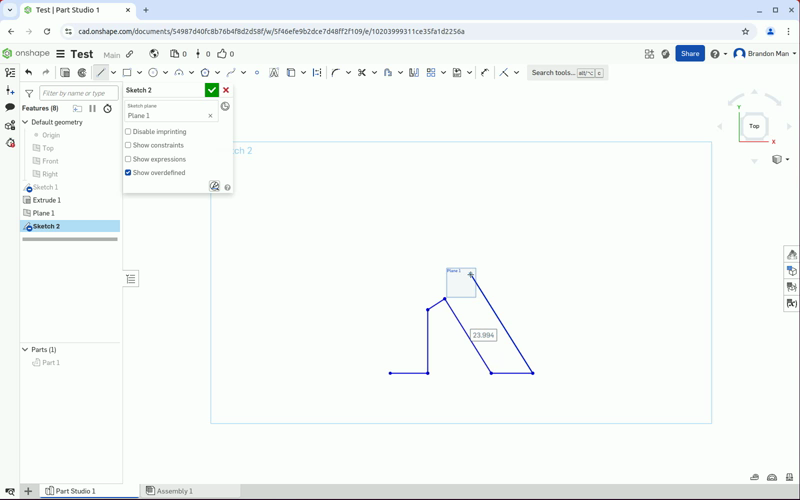
mouse_move(532, 195)
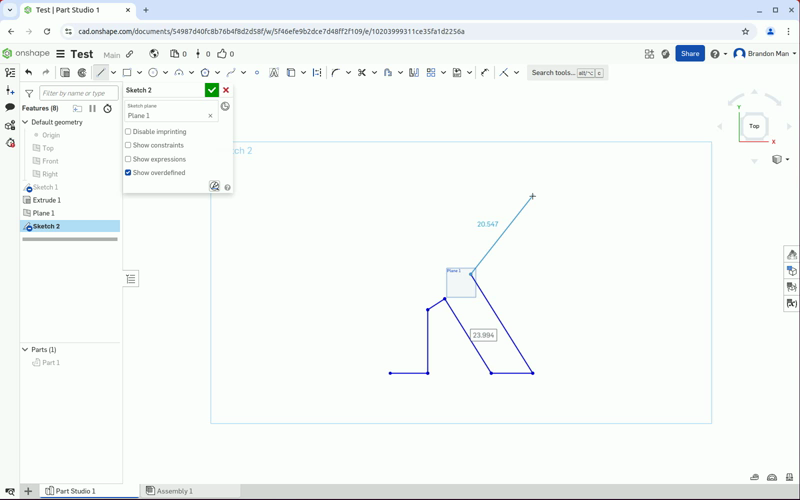
click(532, 195)
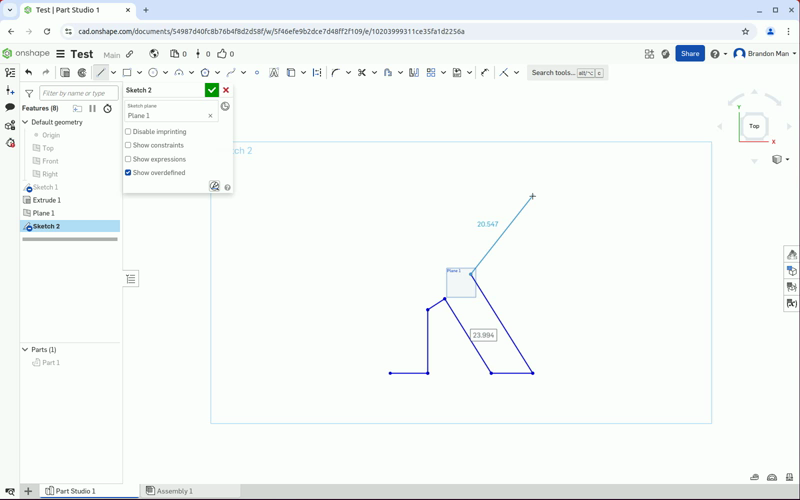
key_up(shift)
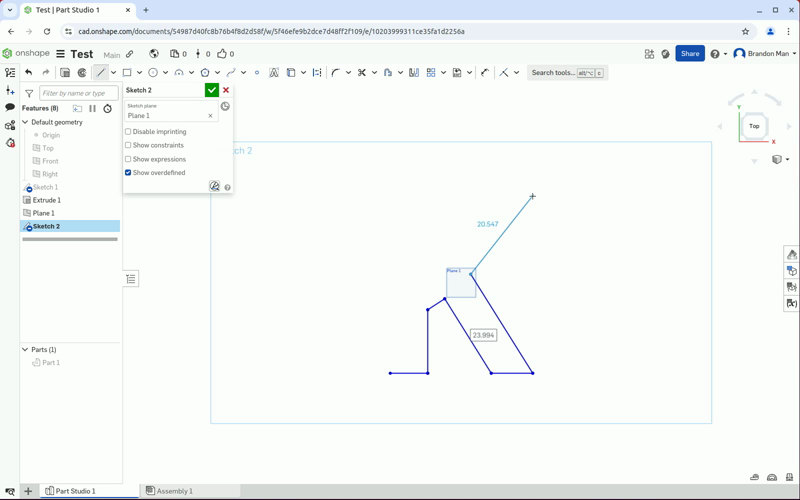
key_down(shift)
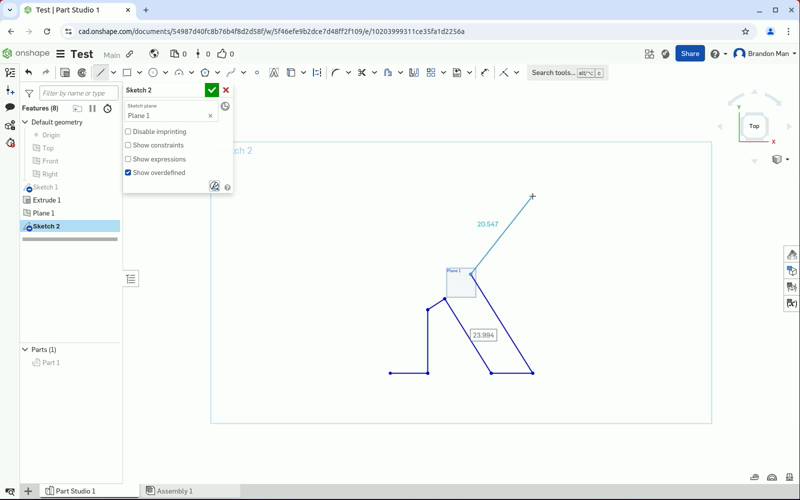
mouse_move(562, 195)
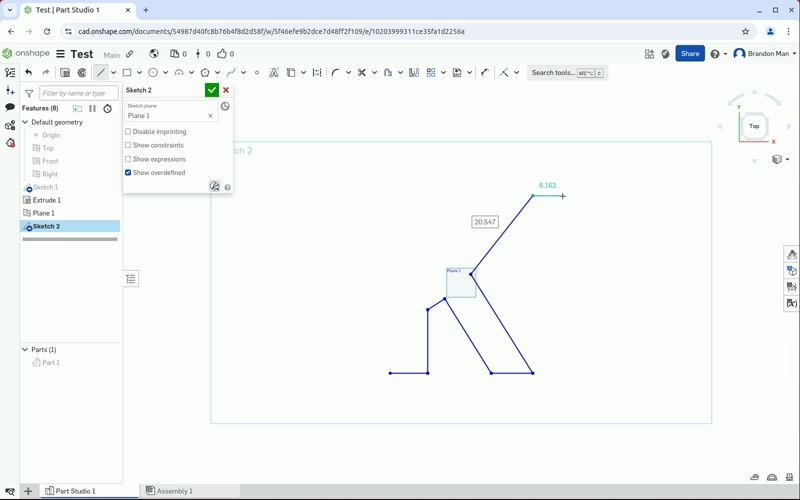
mouse_move(491, 195)
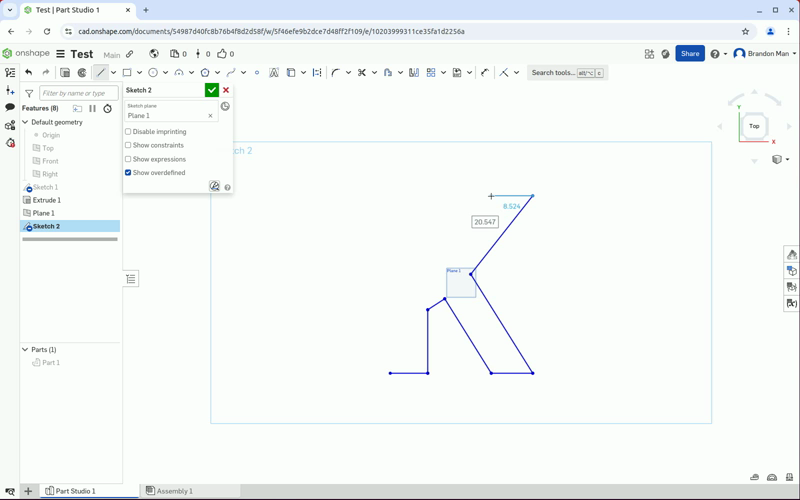
click(491, 195)
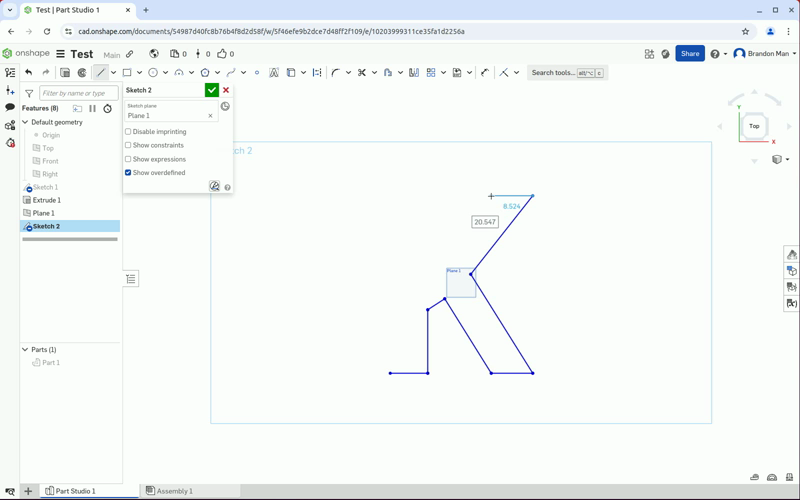
key_up(shift)
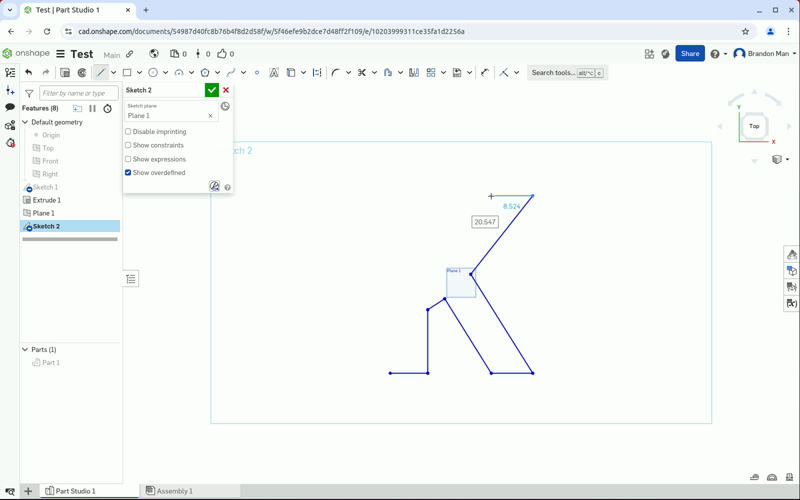
key_down(shift)
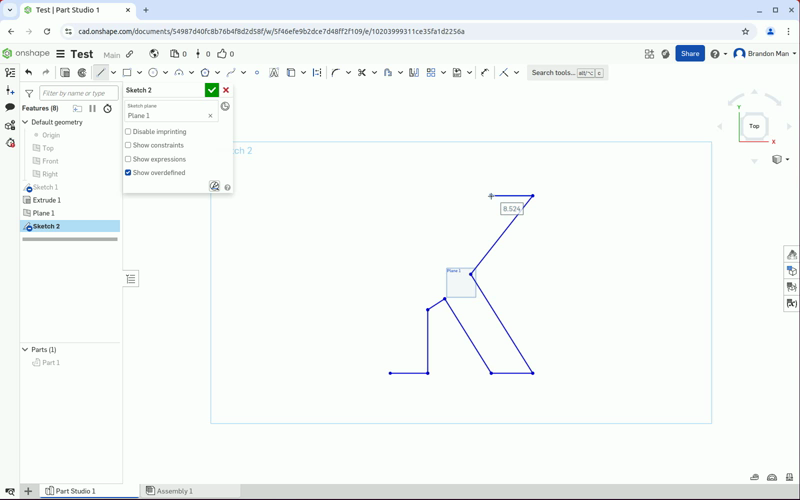
mouse_move(442, 255)
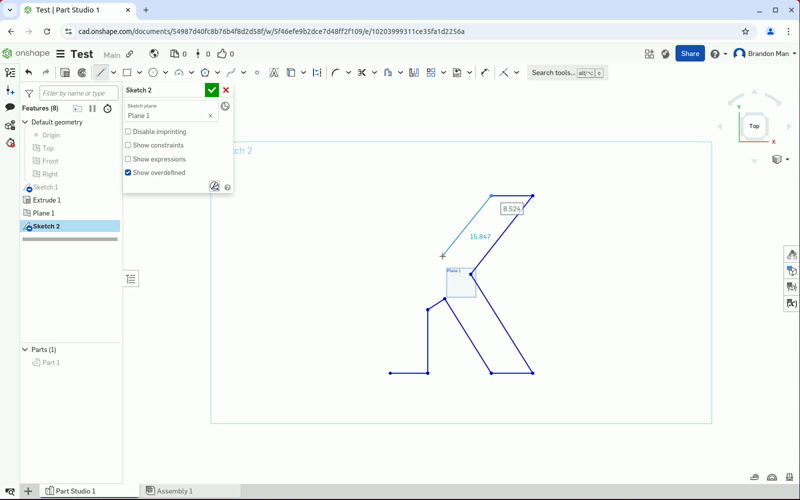
click(442, 255)
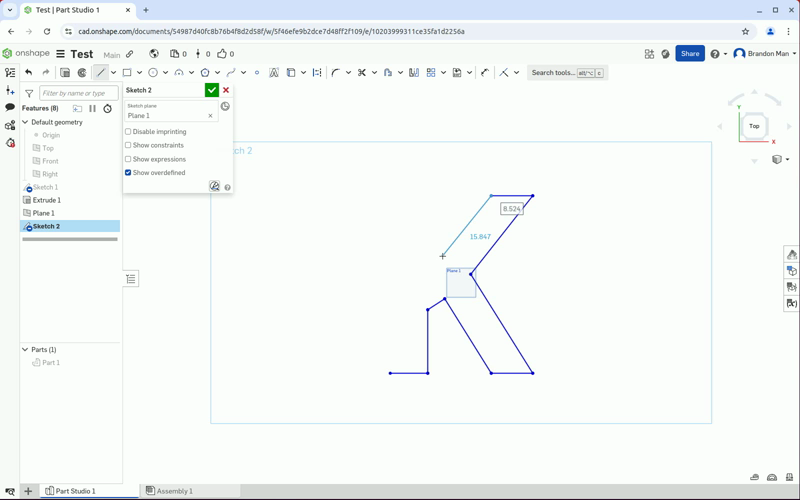
key_up(shift)
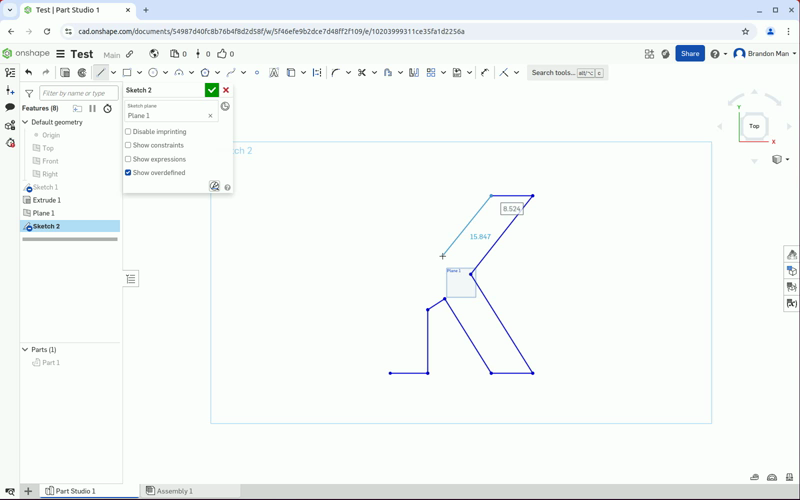
key_down(shift)
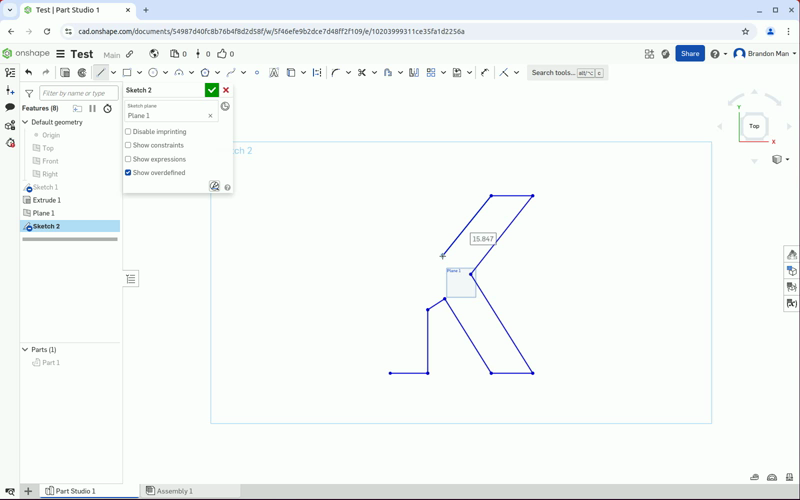
mouse_move(472, 255)
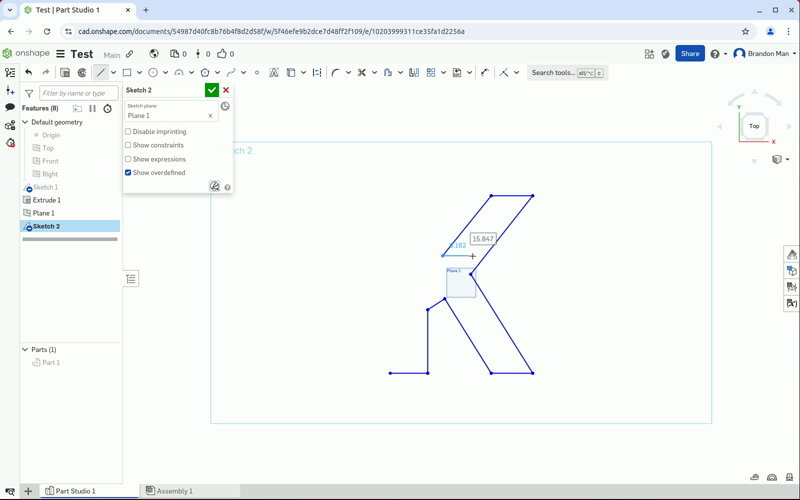
mouse_move(427, 276)
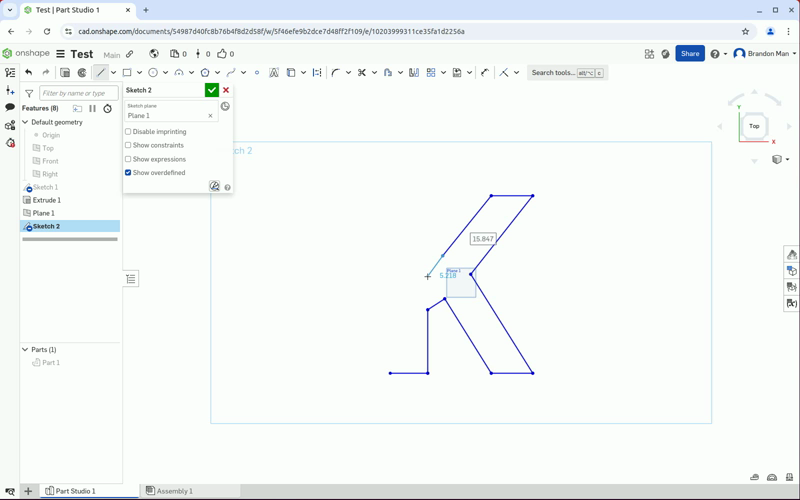
click(427, 276)
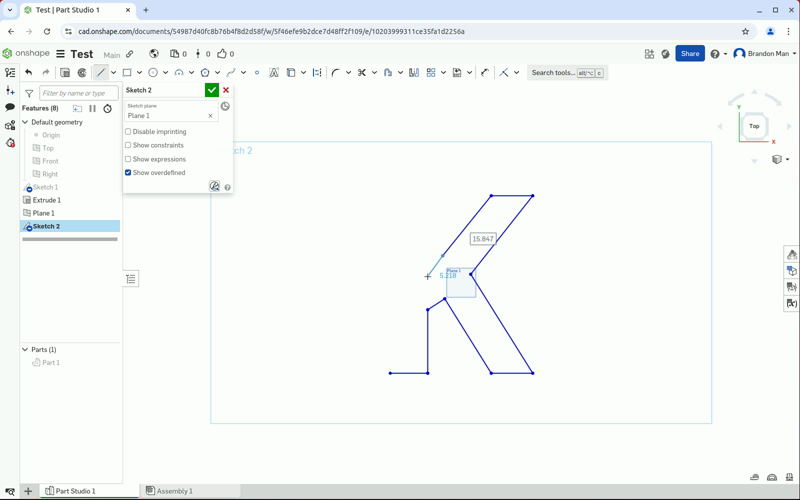
key_up(shift)
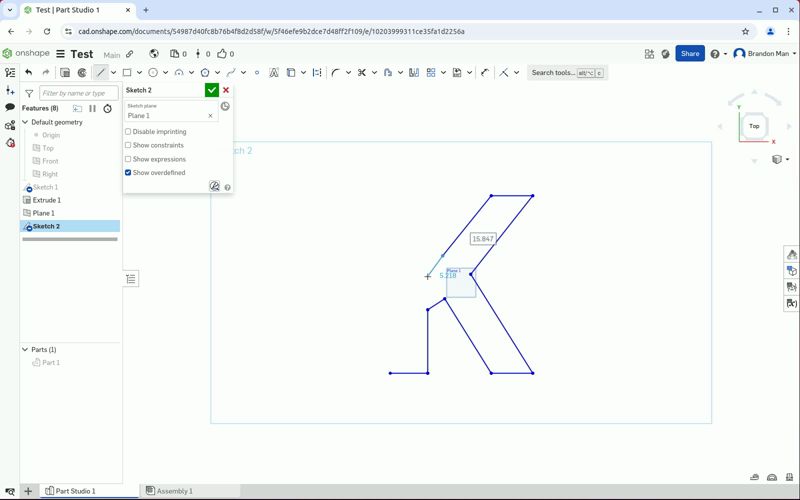
key_down(shift)
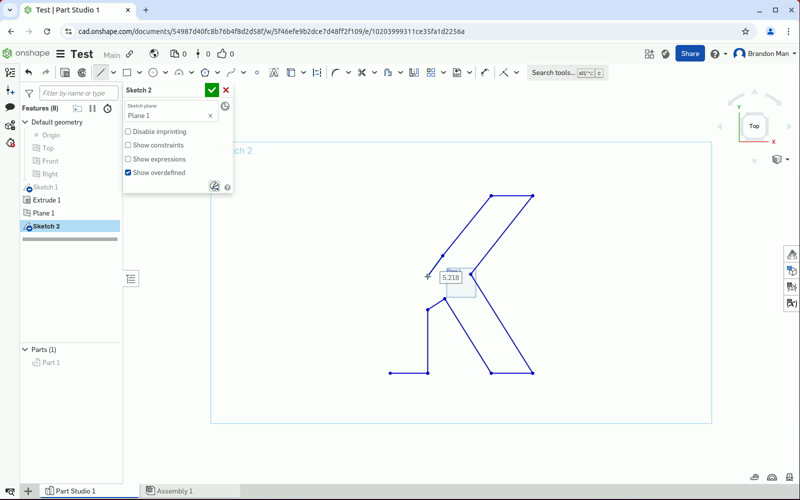
mouse_move(427, 195)
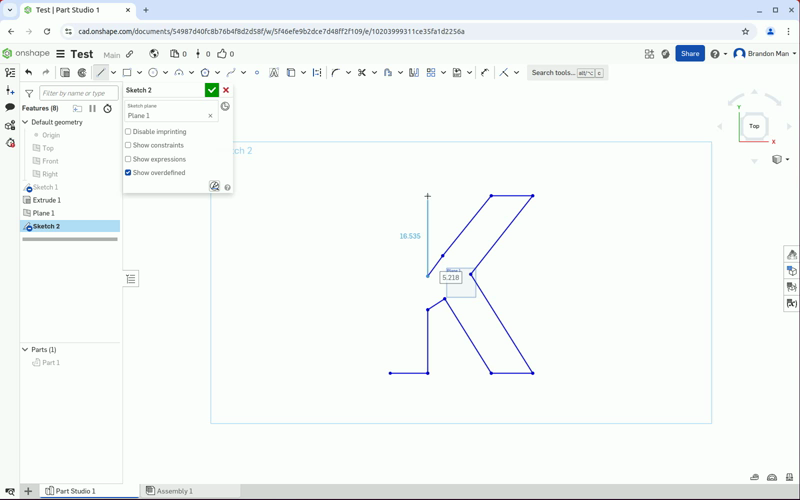
click(427, 195)
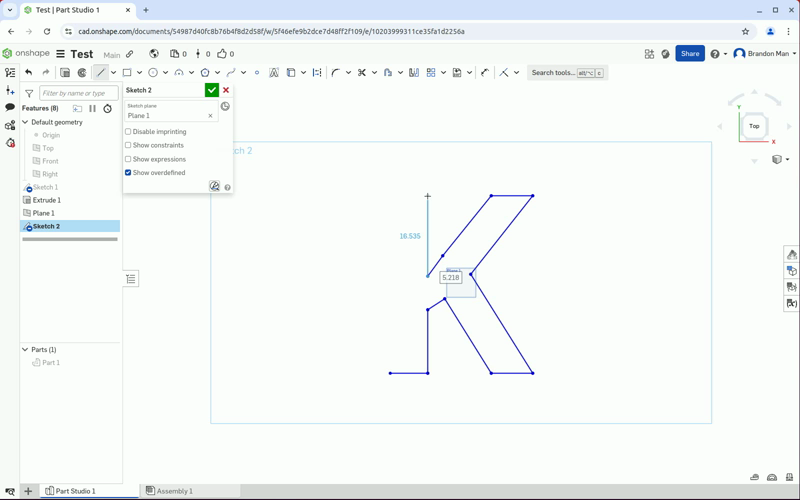
key_up(shift)
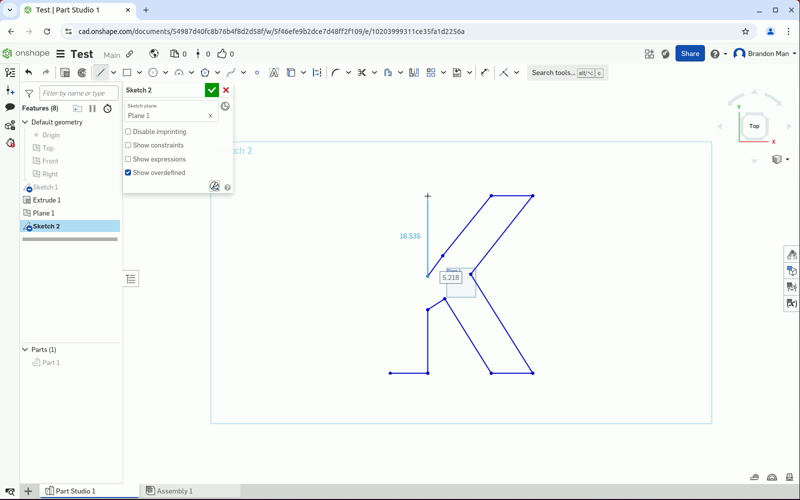
key_down(shift)
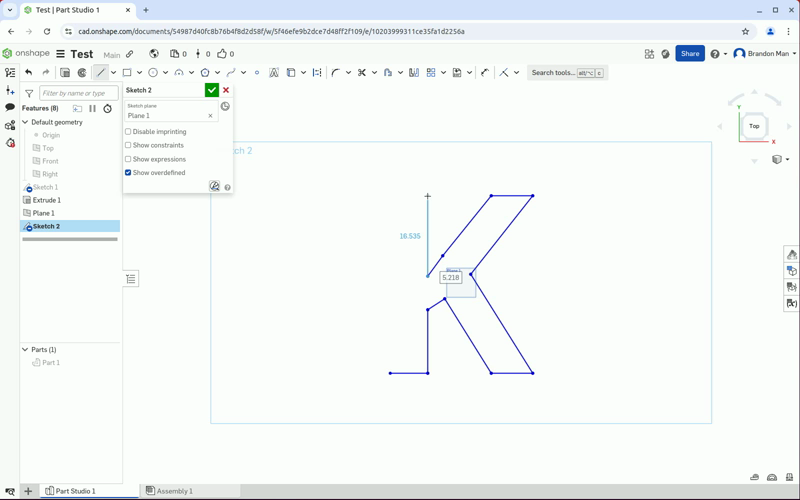
mouse_move(457, 195)
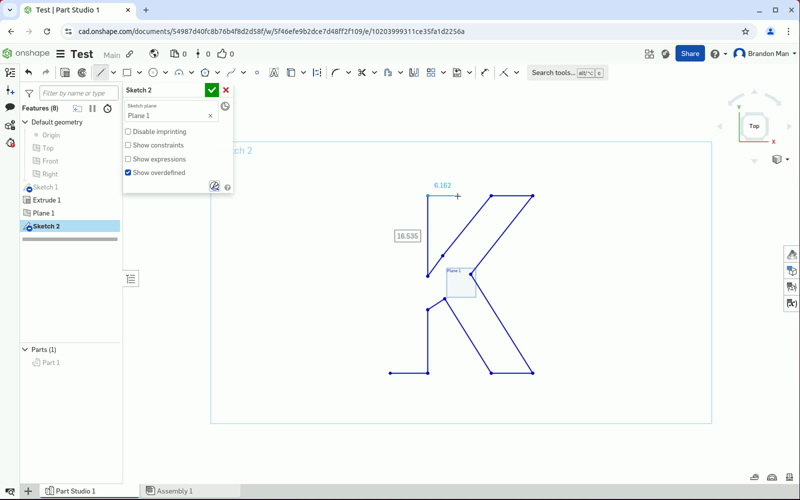
mouse_move(390, 195)
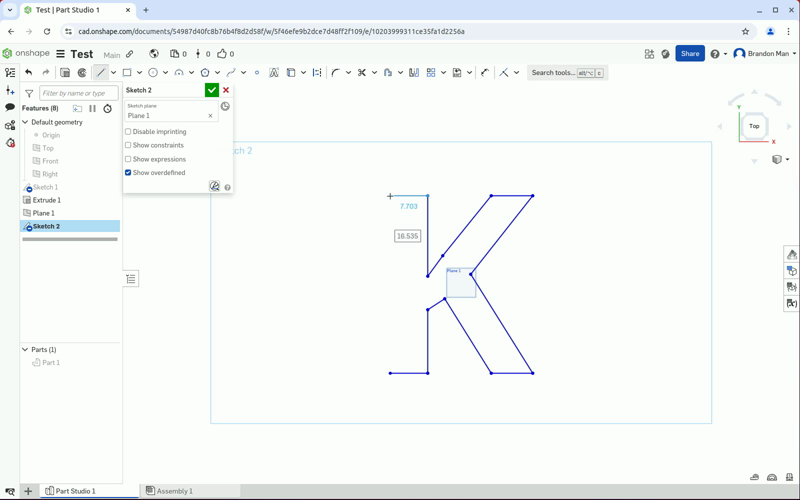
click(390, 195)
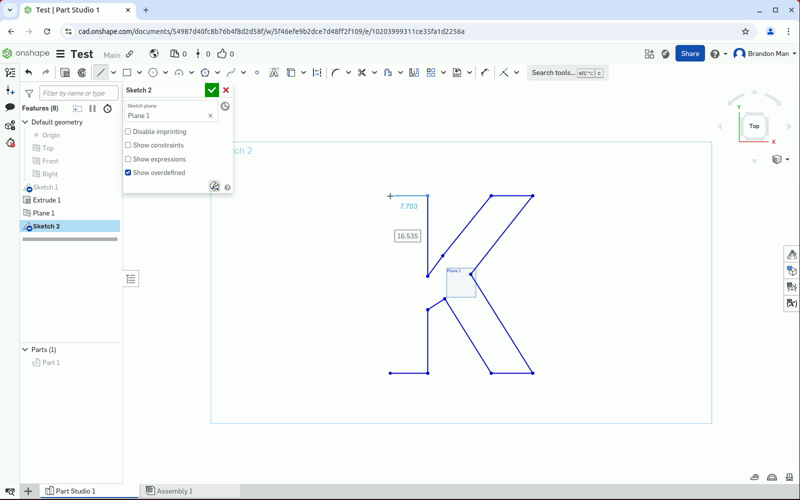
key_up(shift)
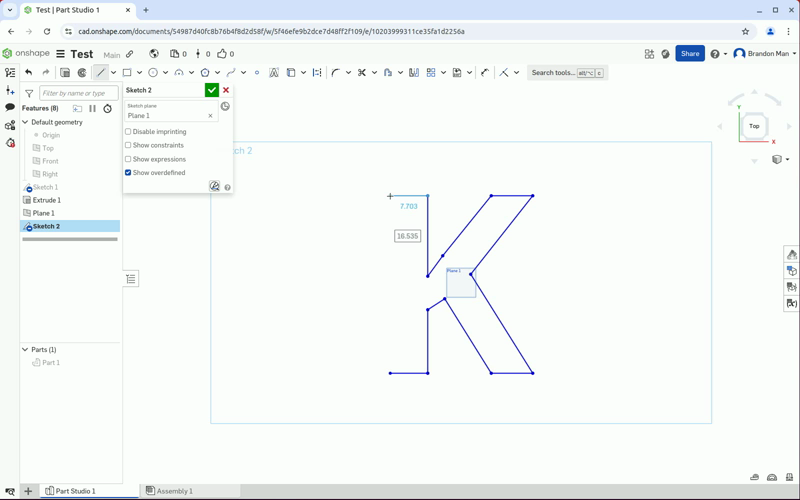
key_down(shift)
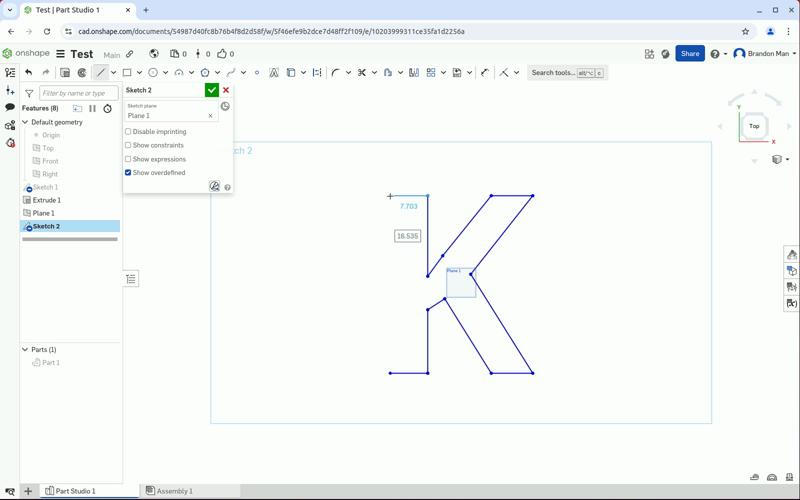
mouse_move(390, 373)
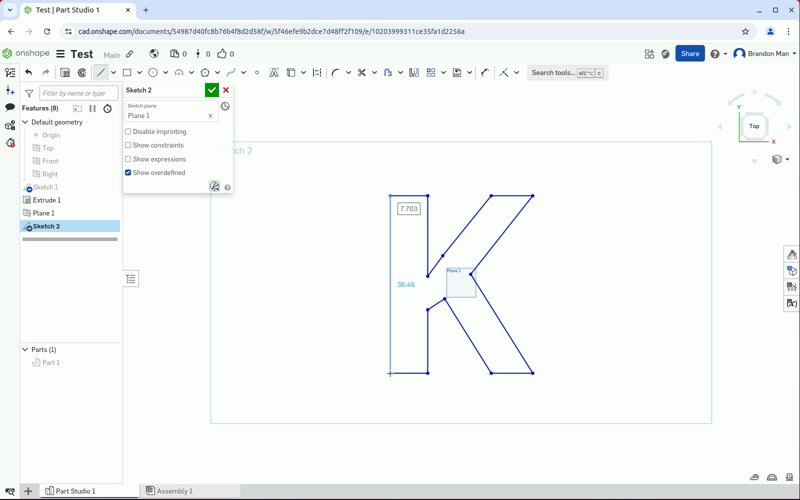
key_up(shift)
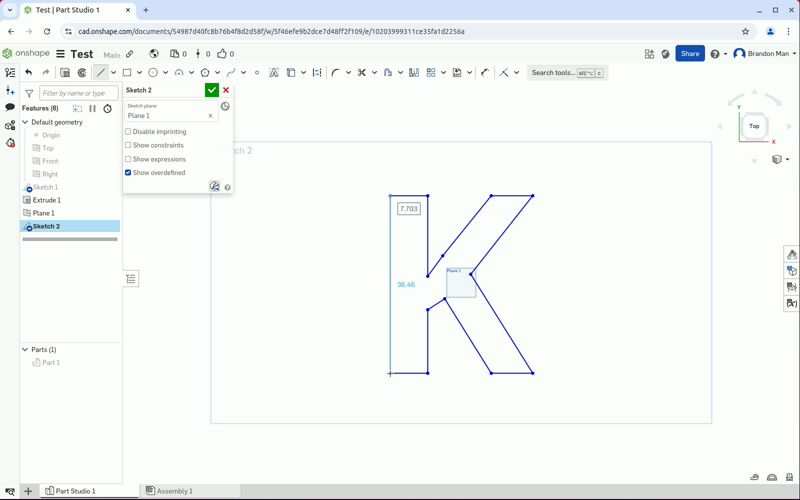
click(390, 373)
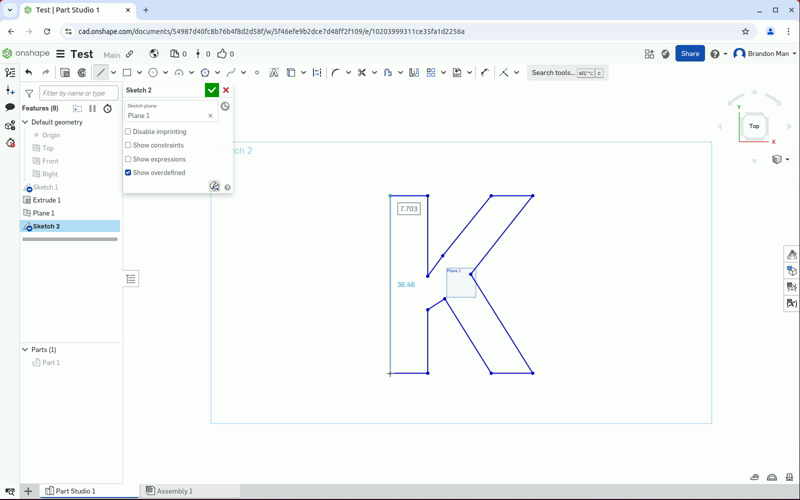
key(esc)
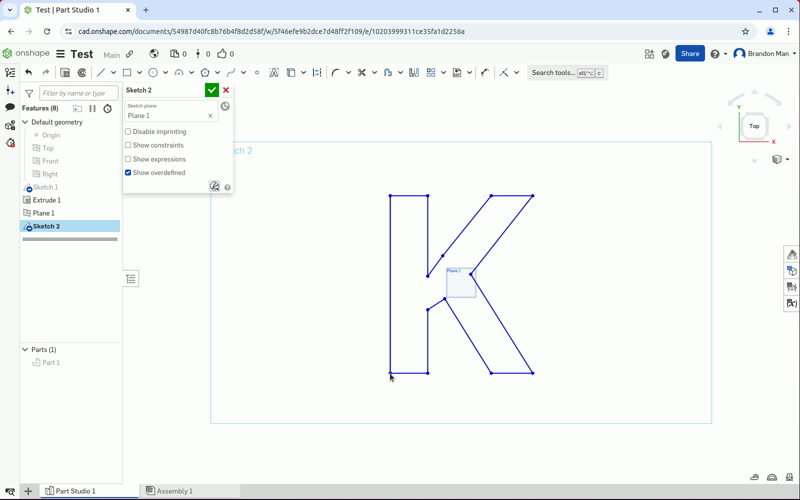
mouse_move(472, 256)
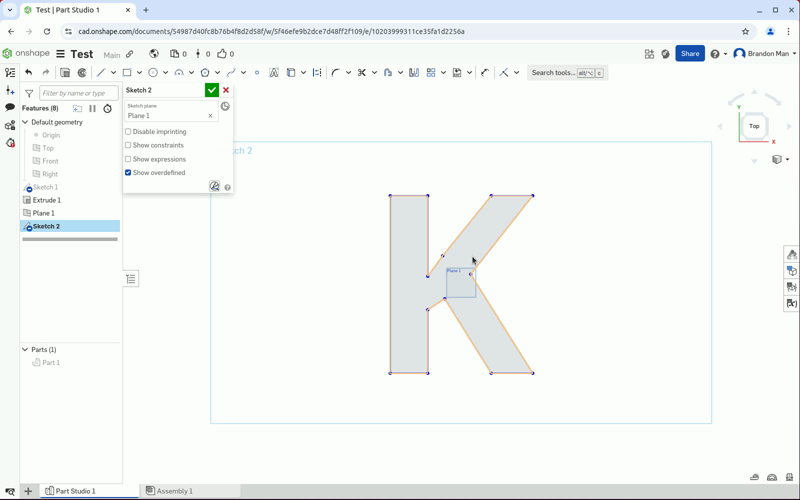
click(472, 256)
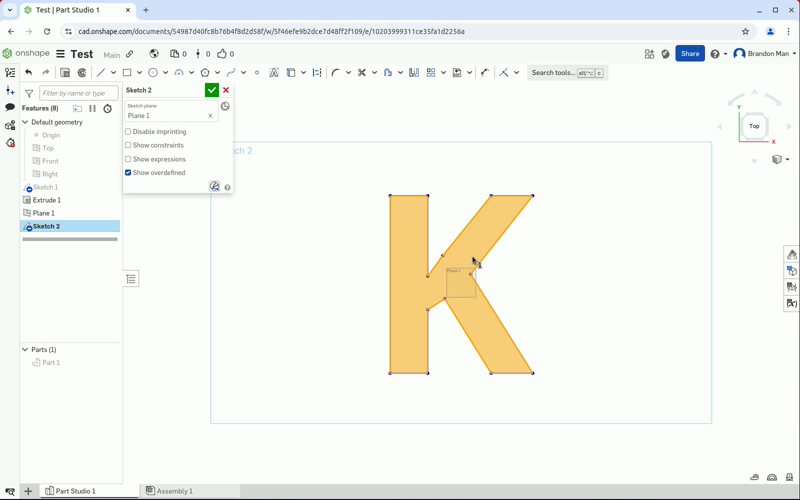
mouse_move(73, 352)
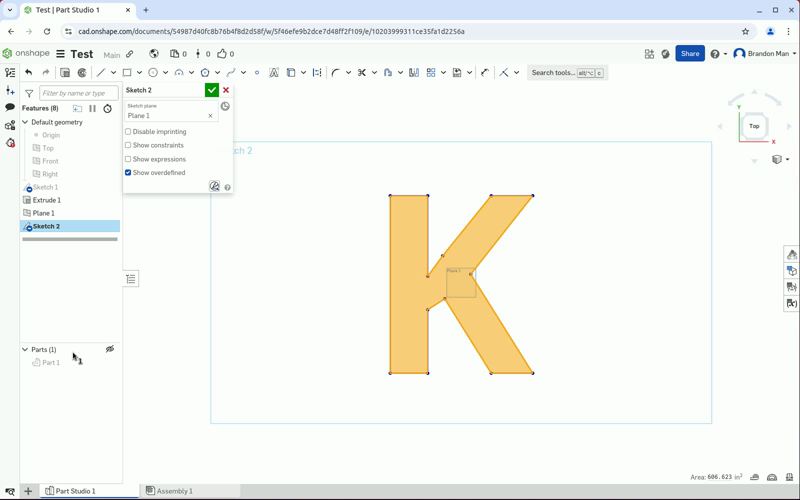
key(shift+y)
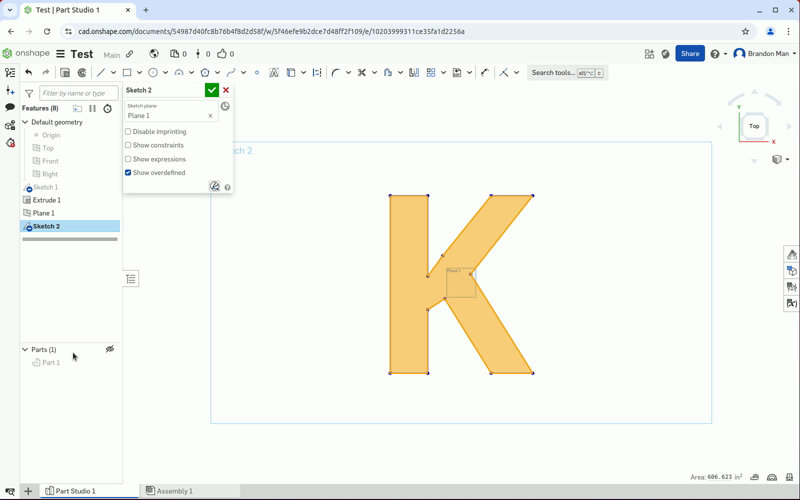
key(shift+e)
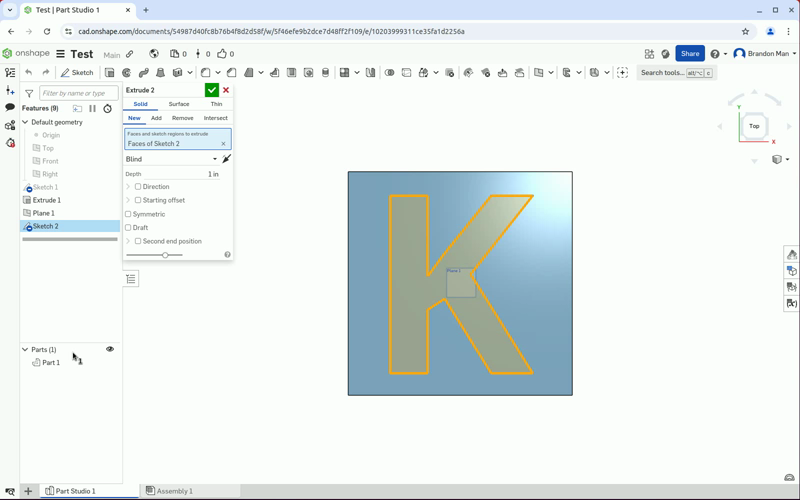
mouse_move(143, 106)
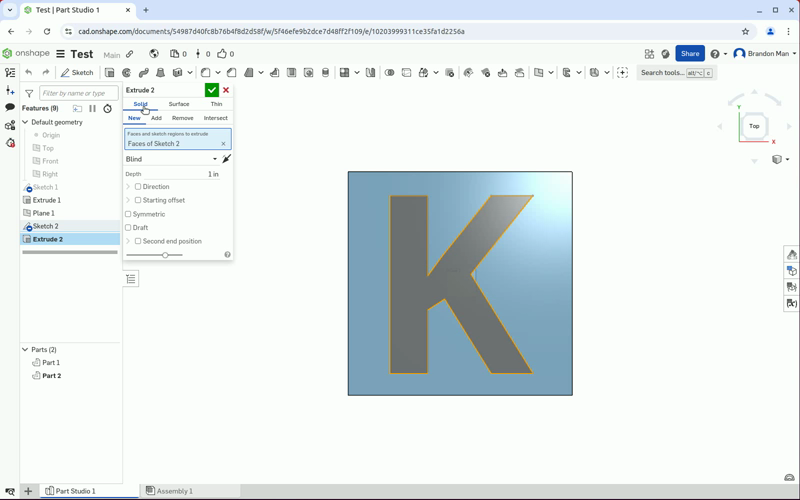
click(143, 106)
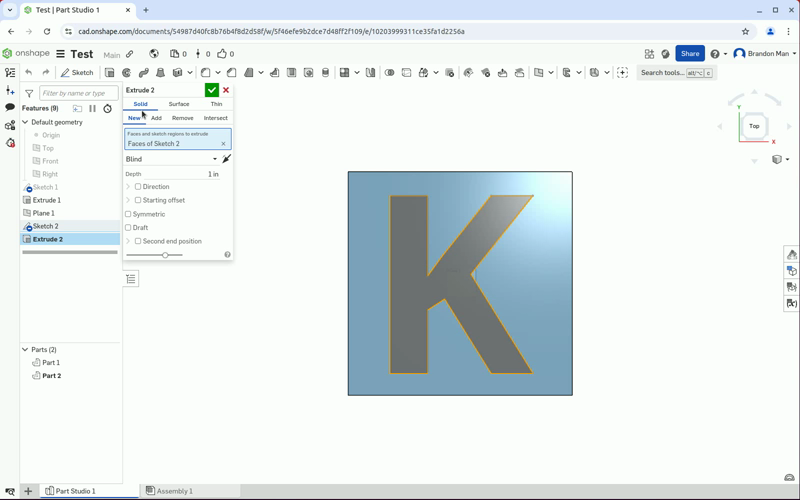
mouse_move(137, 120)
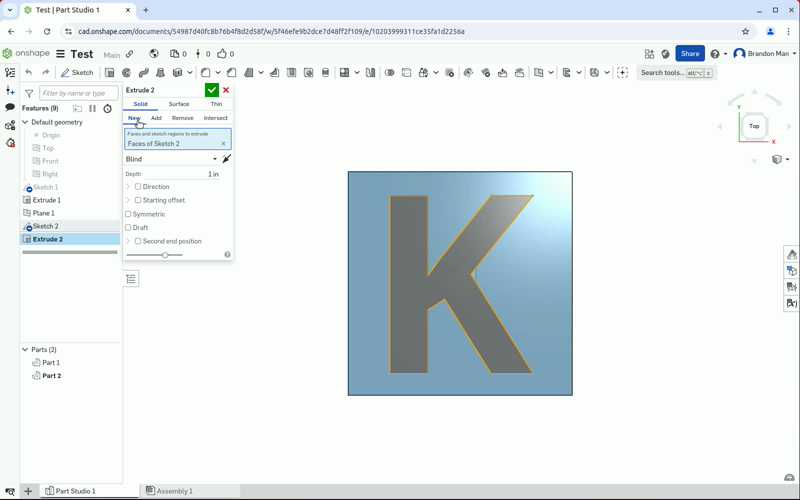
click(137, 120)
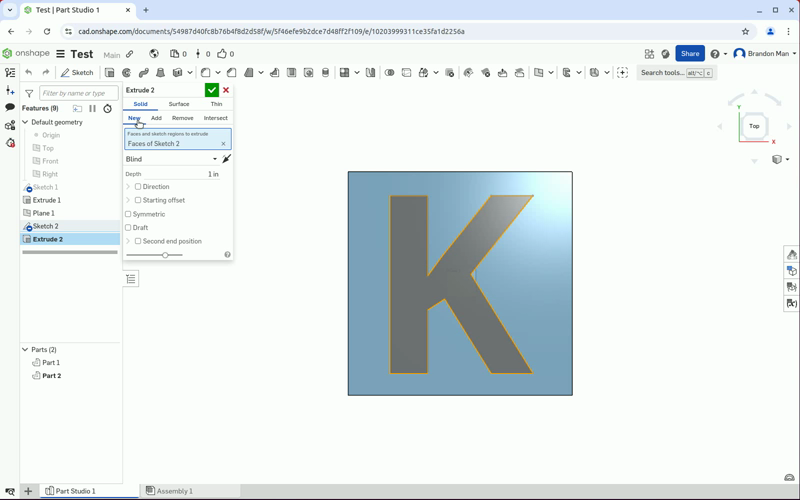
key(tab, 4)
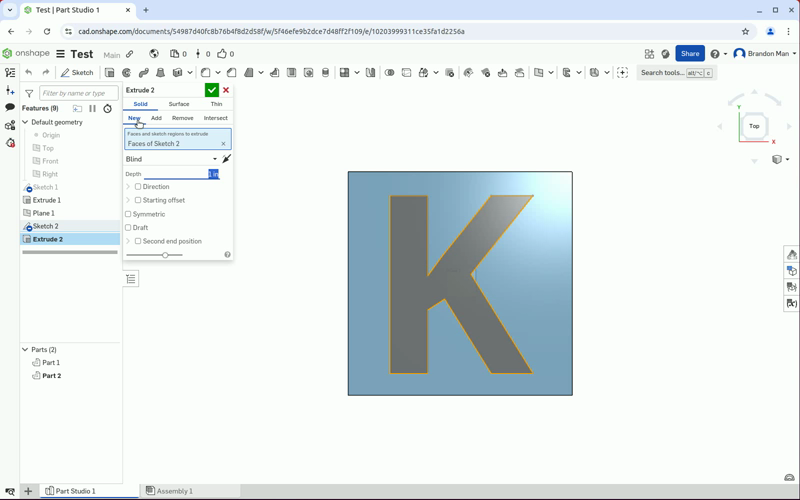
text(9.147)
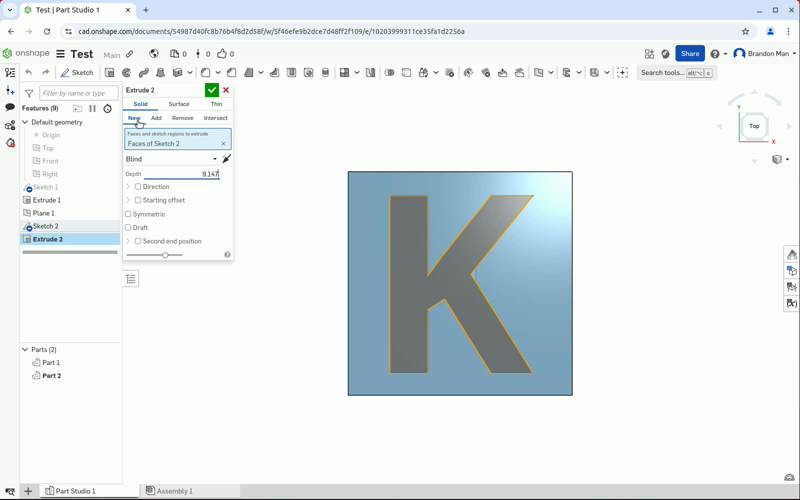
key(enter)
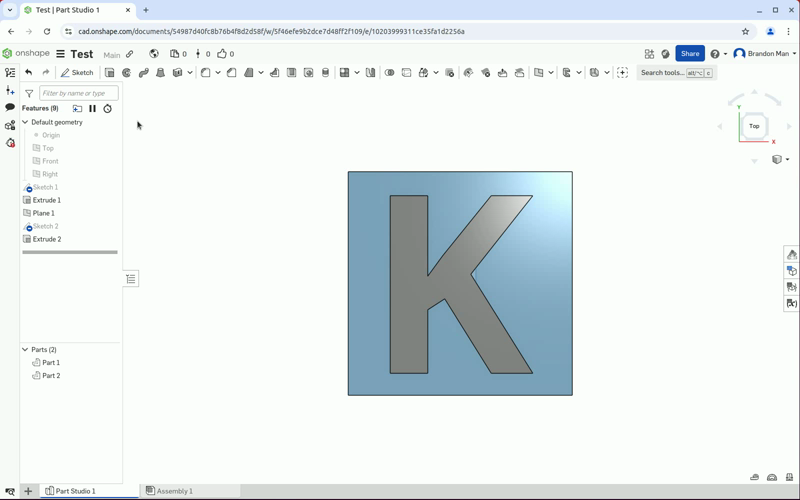
key(shift+h)
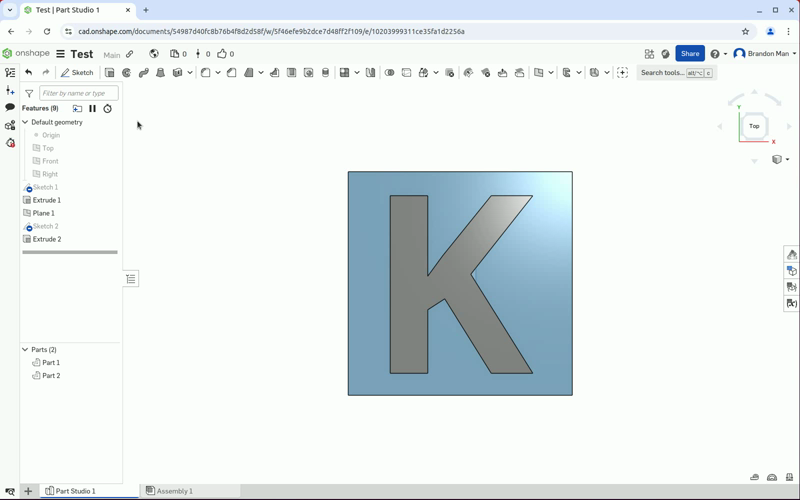
key(shift+h)
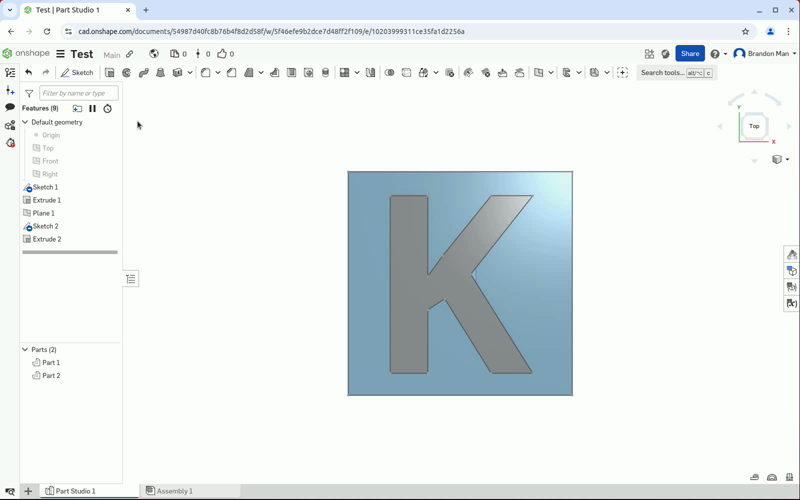
key(shift+7)
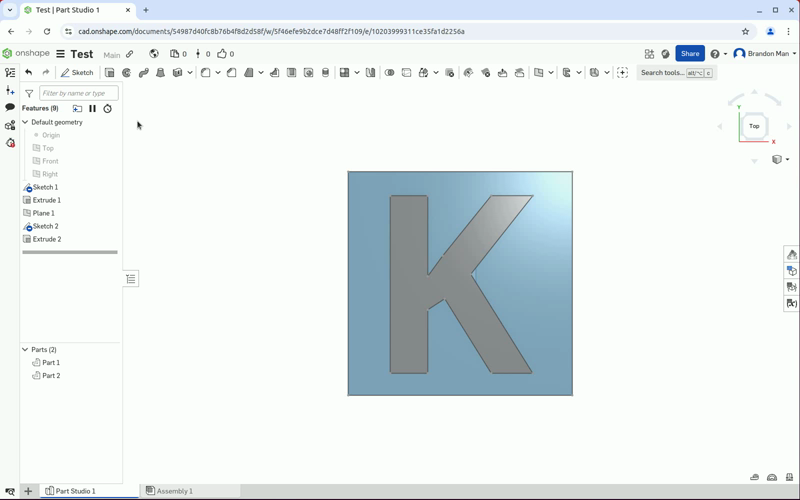
key(up, 3)
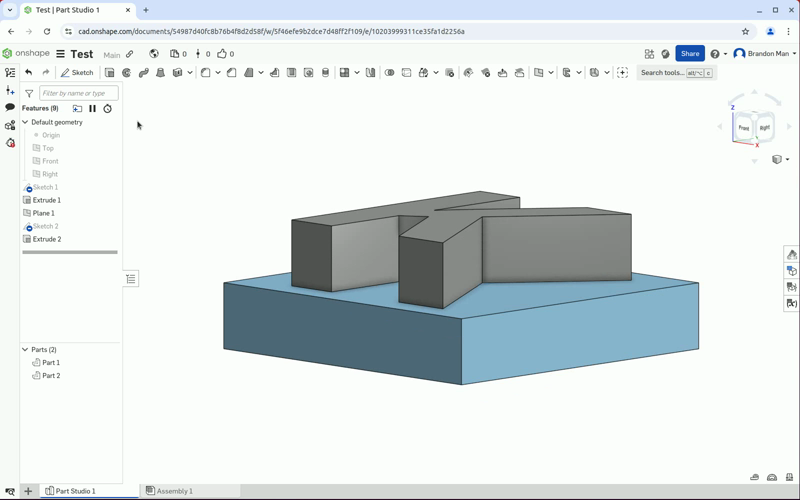
key(left, 3)
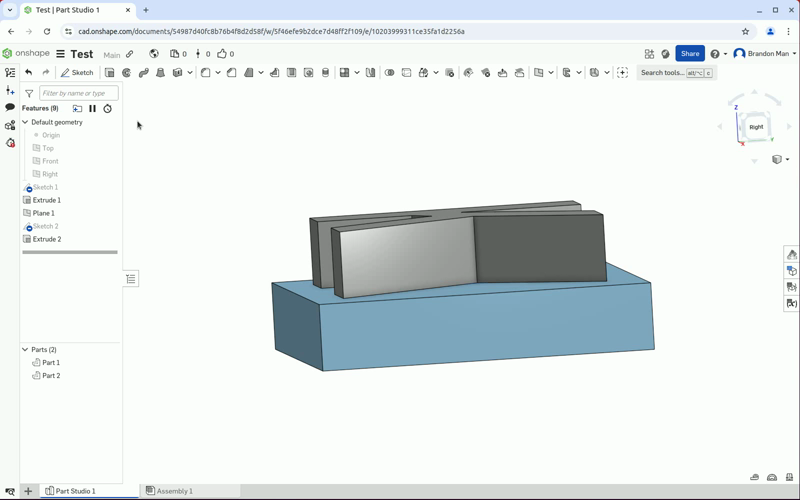
key(right, 3)
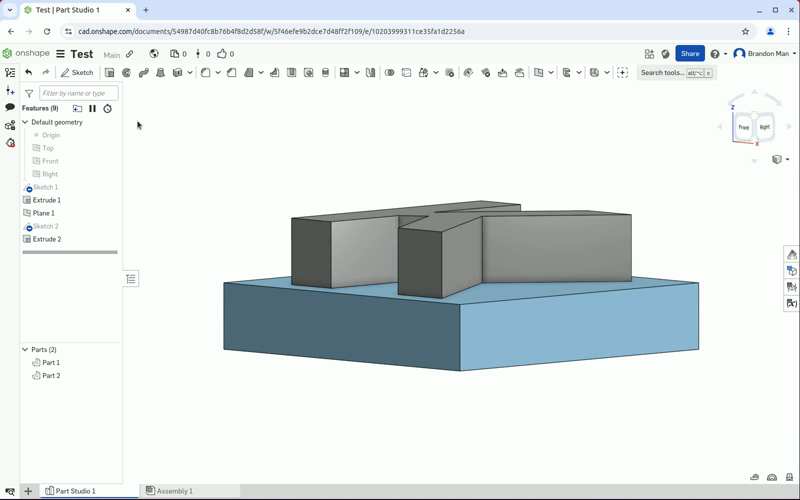
key(down, 3)
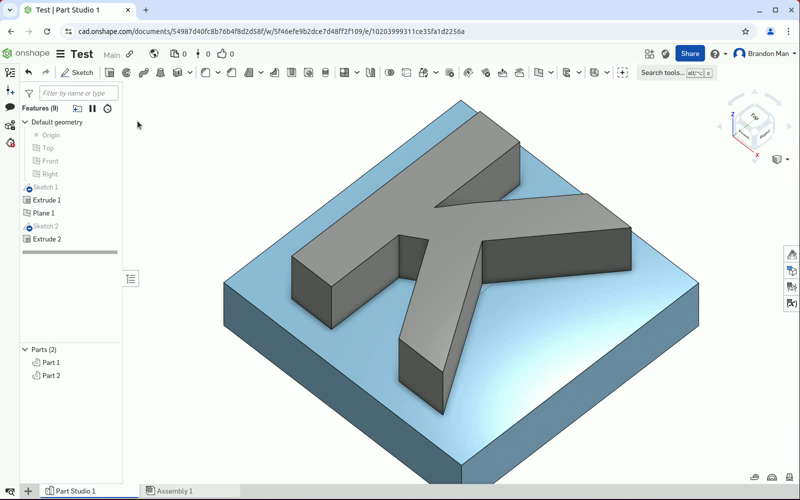
mouse_move(73, 189)
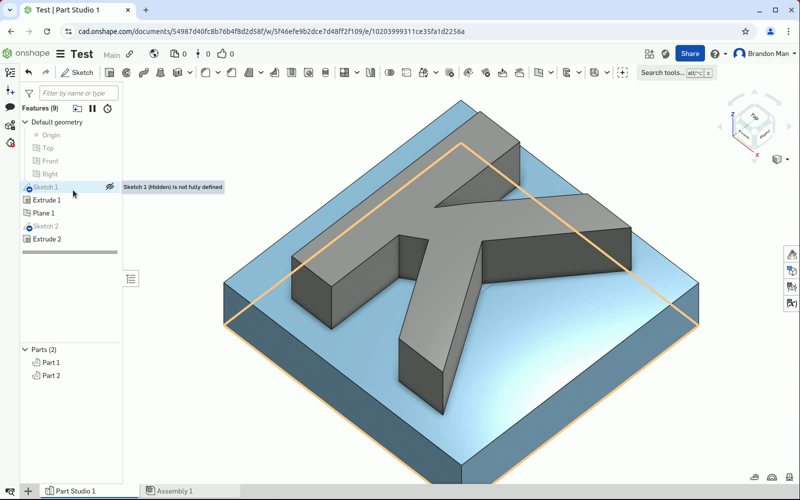
click(73, 189)